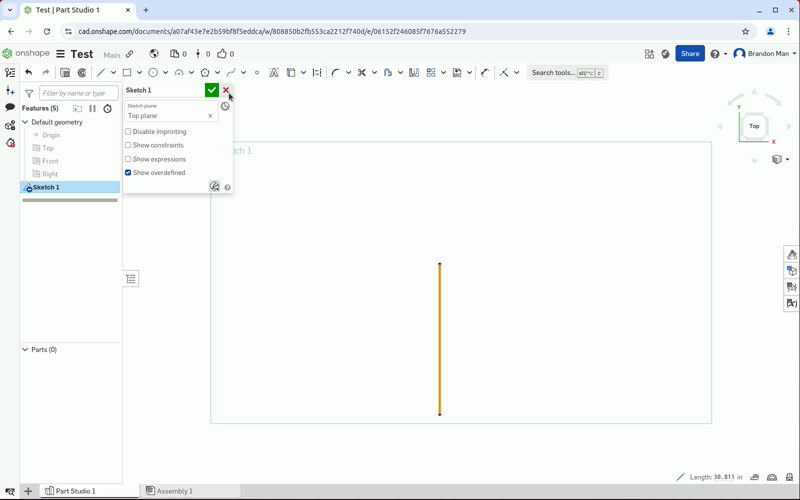
key(shift+h)
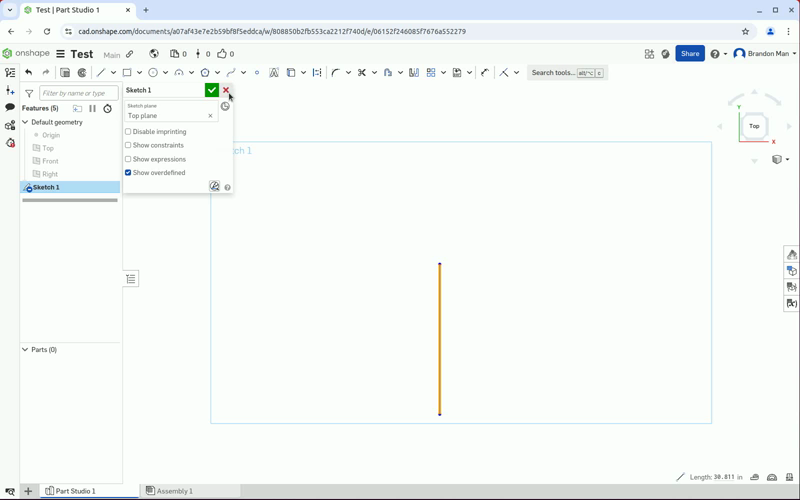
key(shift+s)
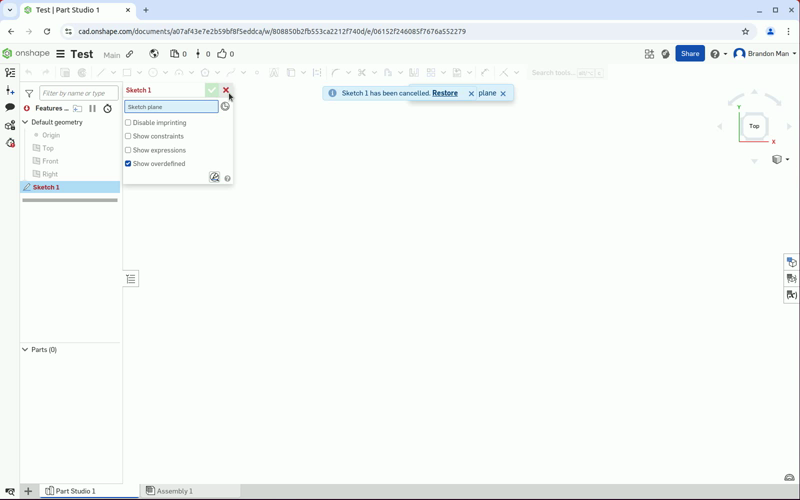
mouse_move(73, 150)
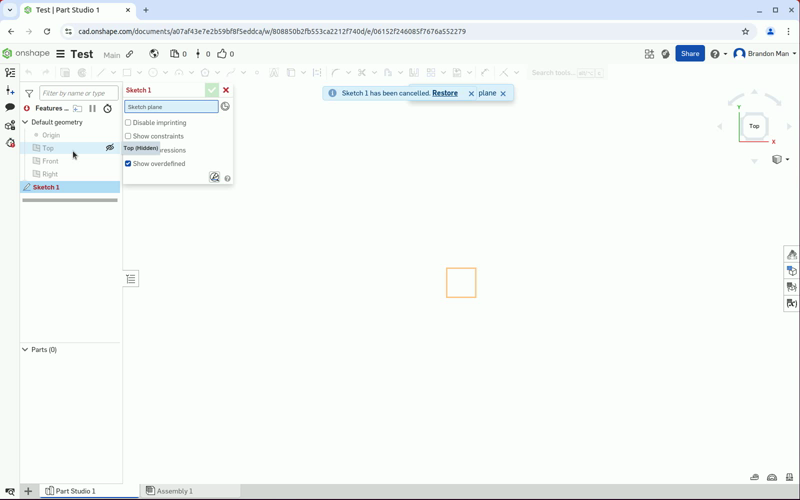
click(73, 150)
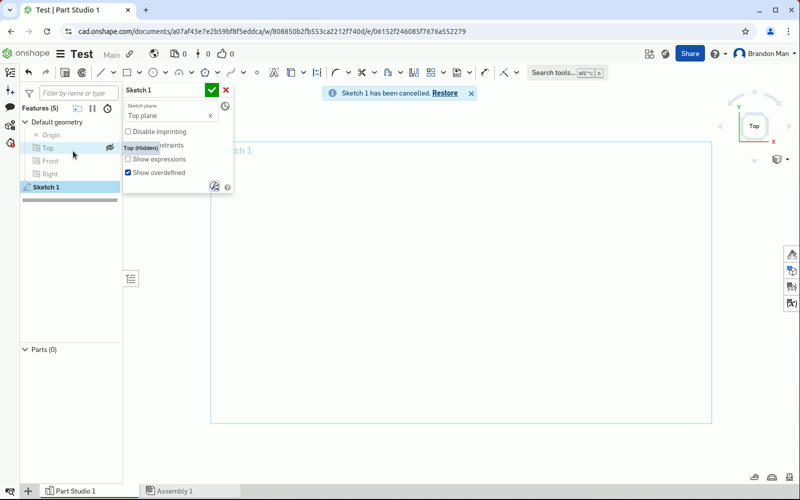
mouse_move(73, 352)
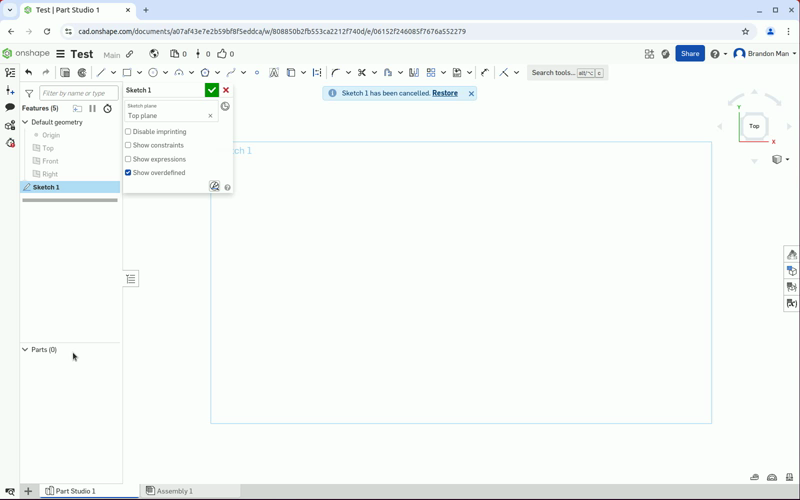
key(y)
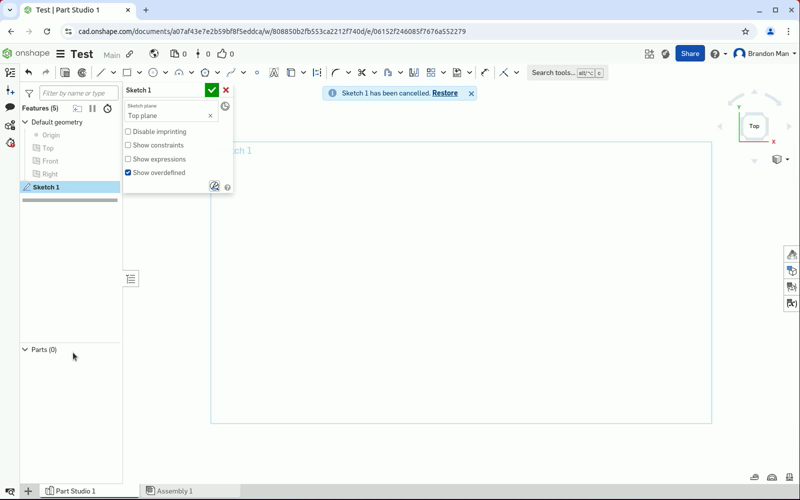
key(c)
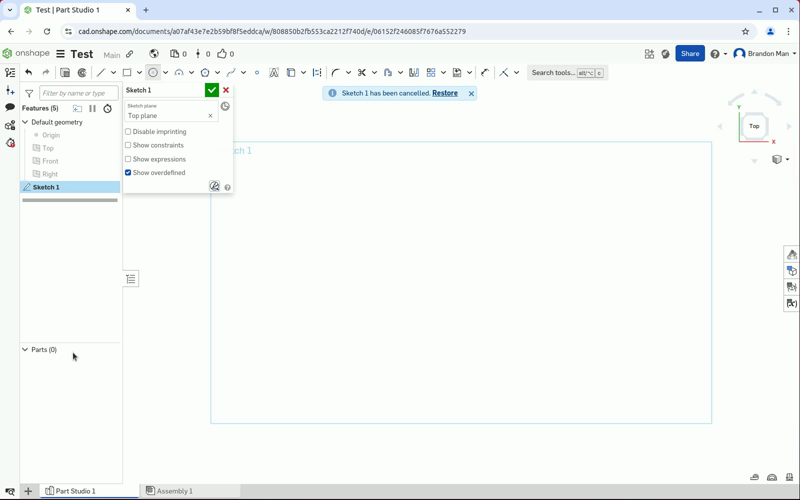
key_down(shift)
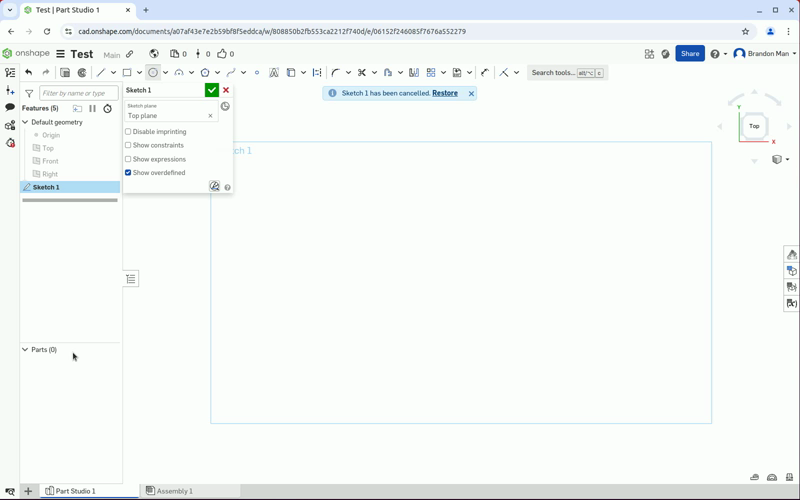
mouse_move(461, 282)
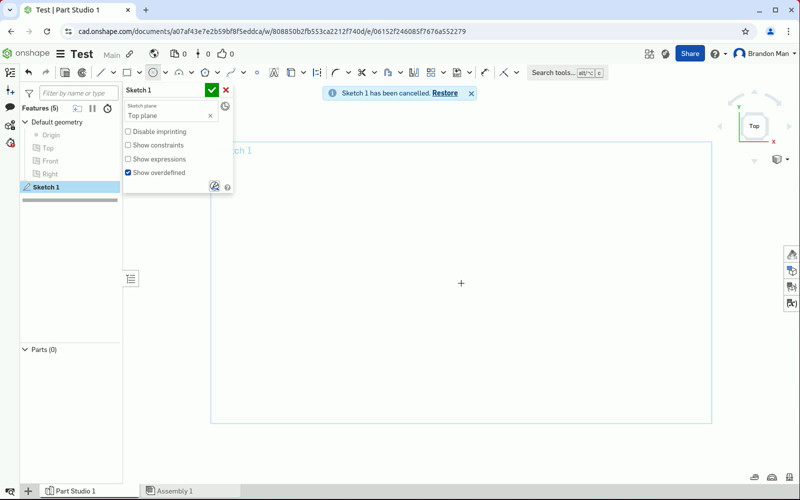
click(461, 282)
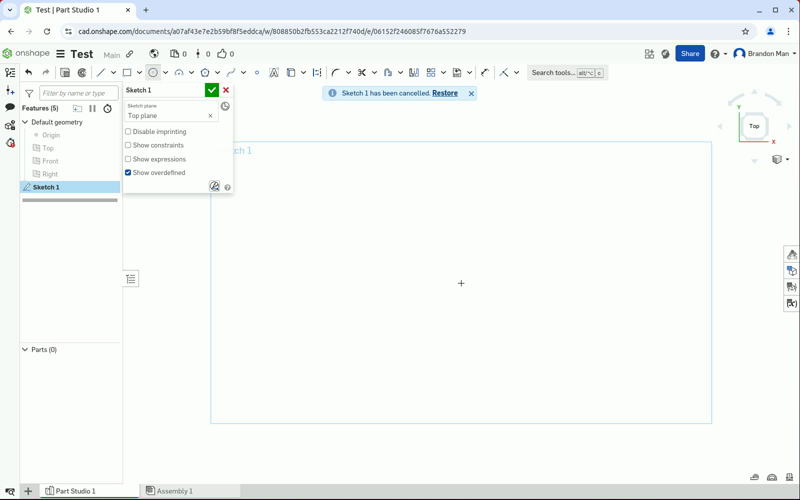
key_up(shift)
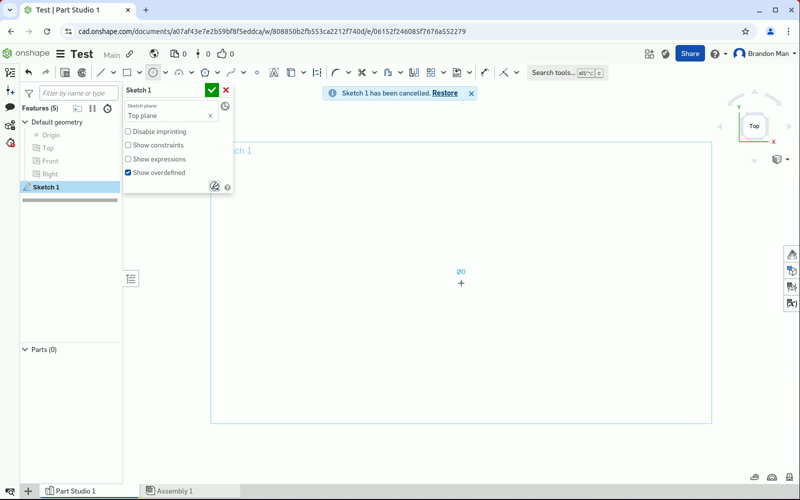
mouse_move(518, 282)
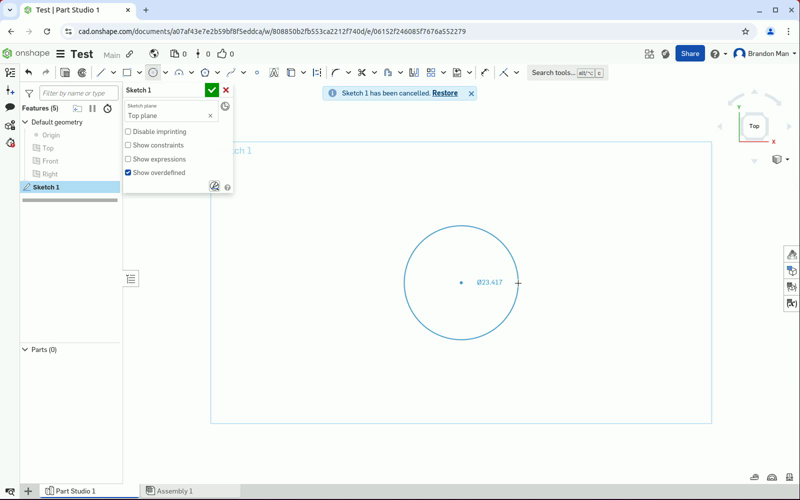
click(518, 282)
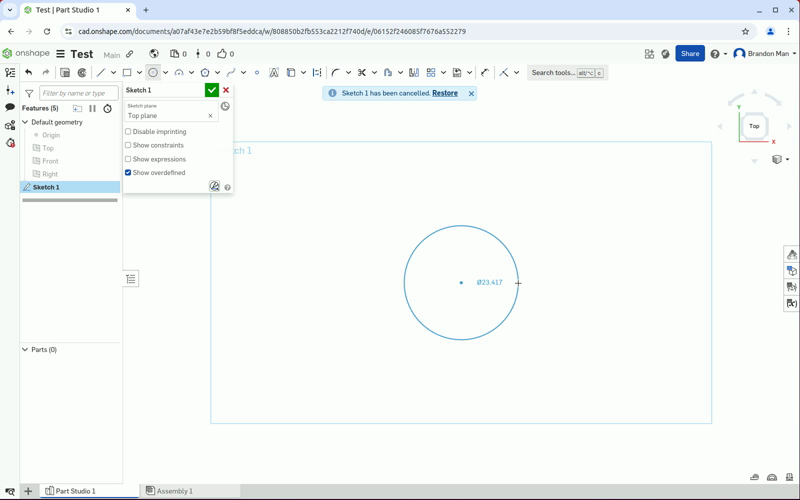
key(esc)
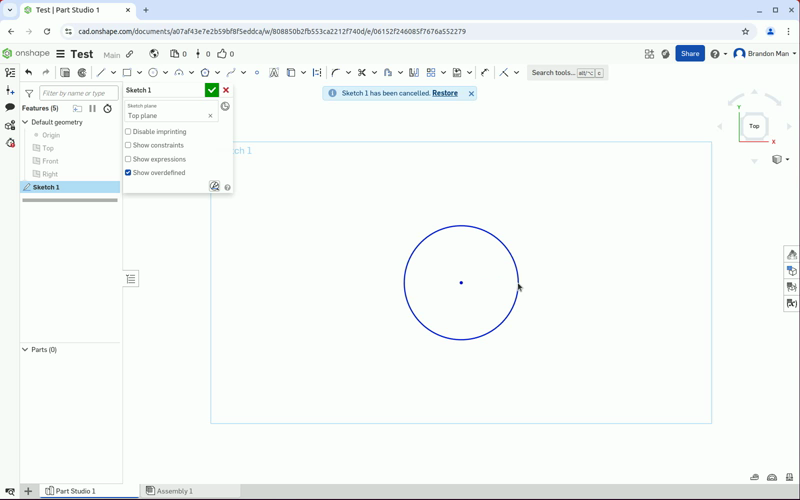
key(c)
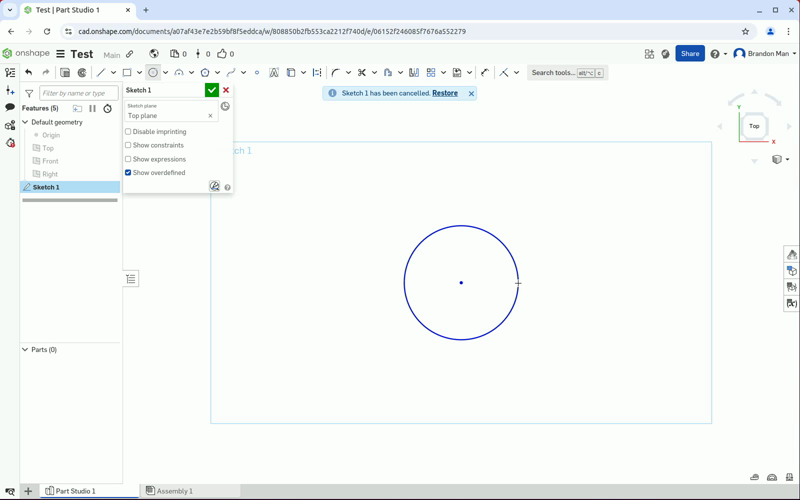
key_down(shift)
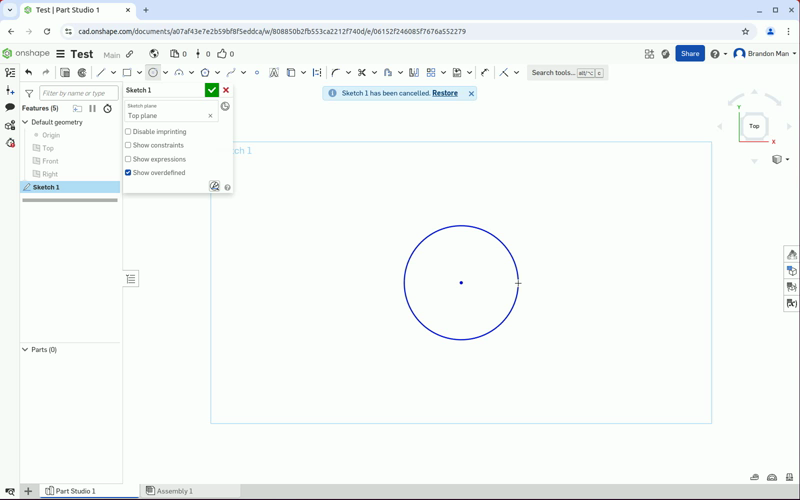
mouse_move(461, 282)
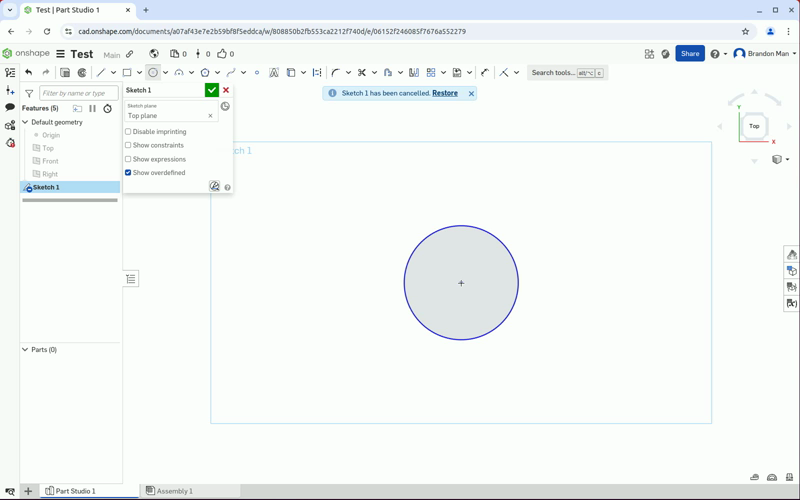
click(461, 282)
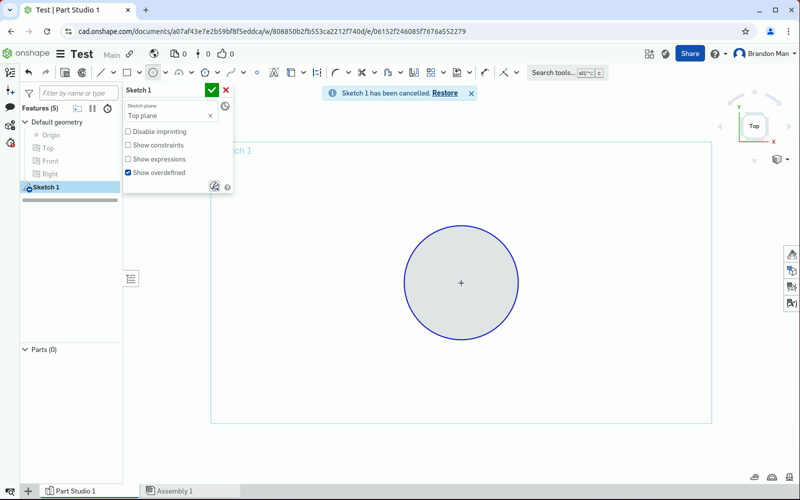
key_up(shift)
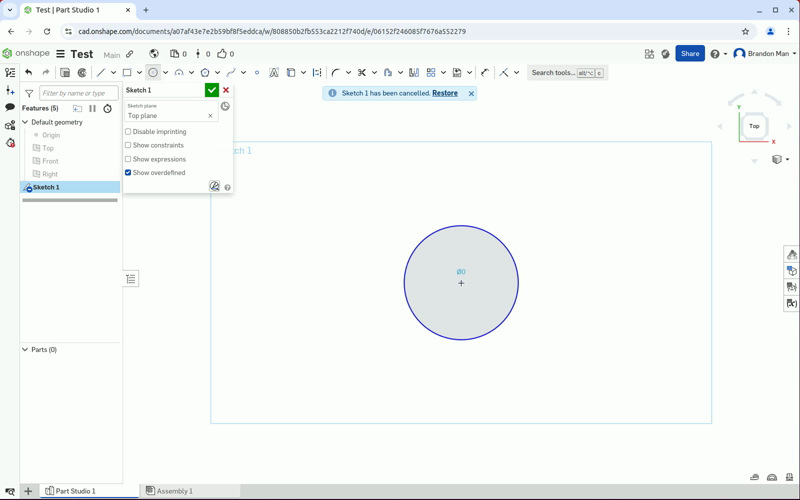
mouse_move(514, 282)
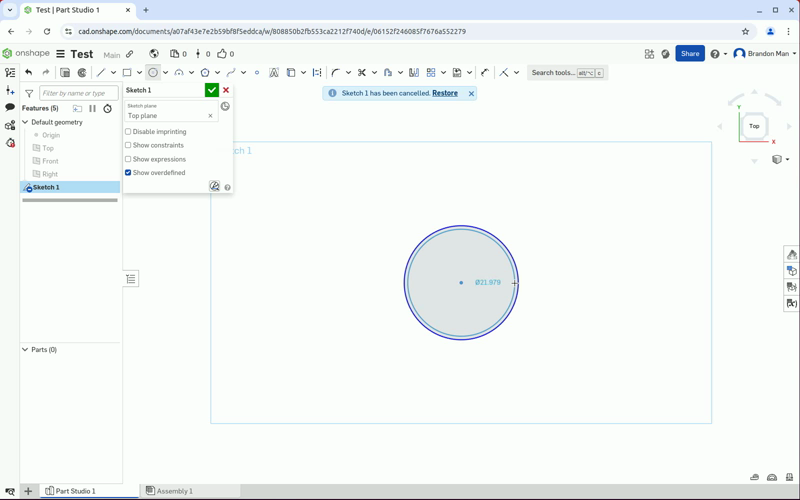
scroll(6)
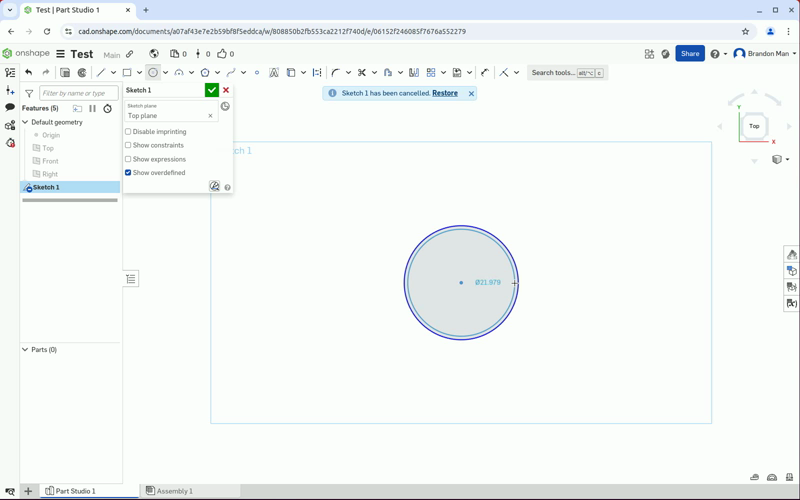
scroll(6)
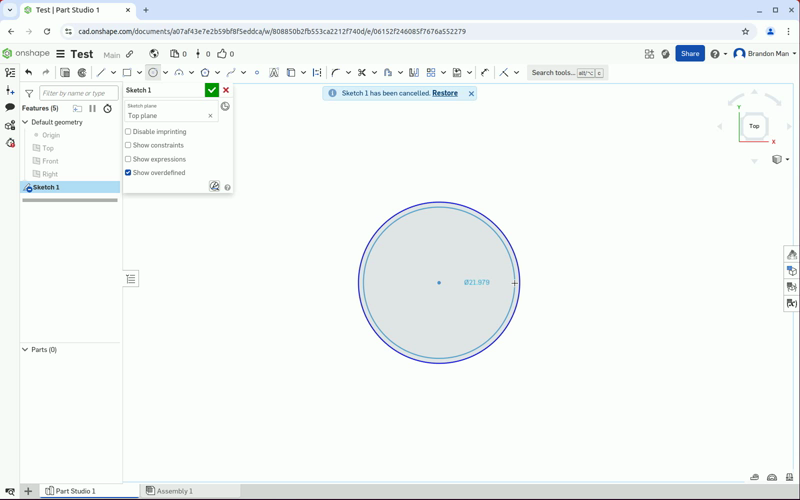
scroll(6)
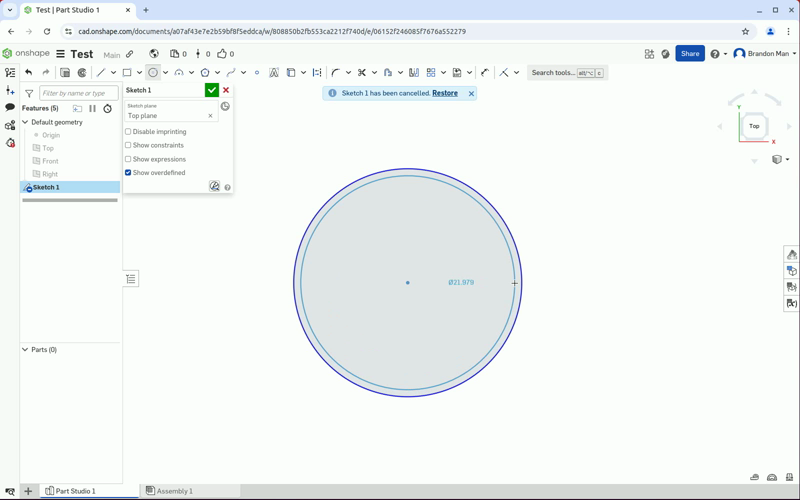
scroll(6)
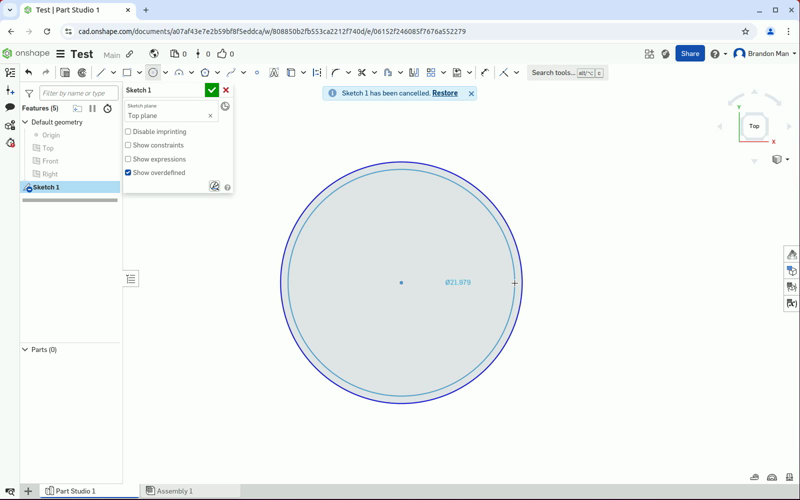
scroll(6)
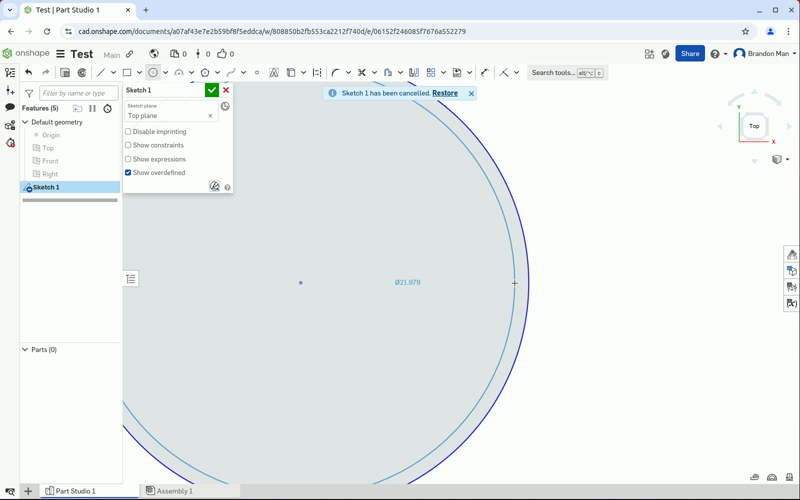
scroll(6)
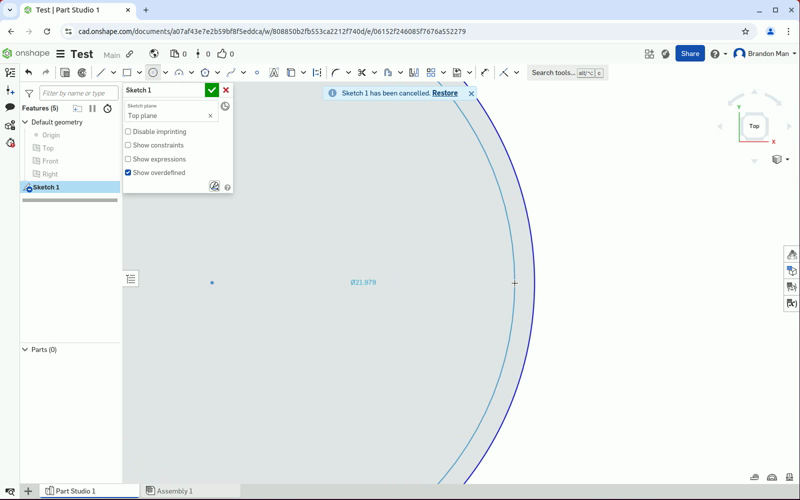
scroll(6)
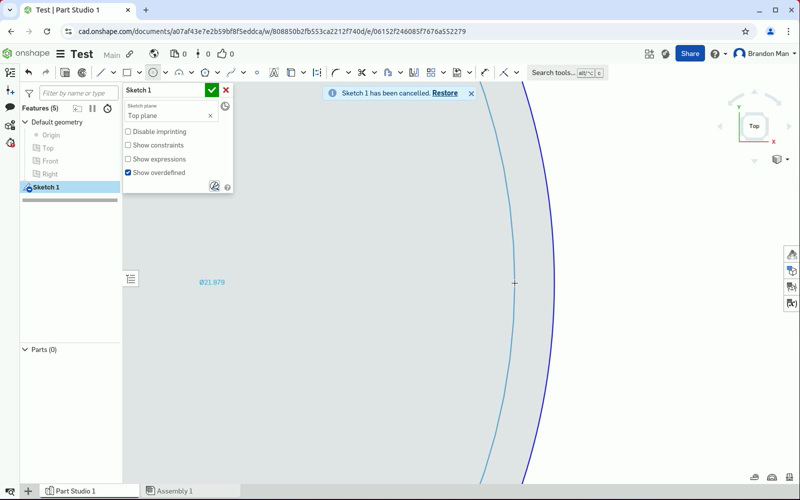
click(514, 282)
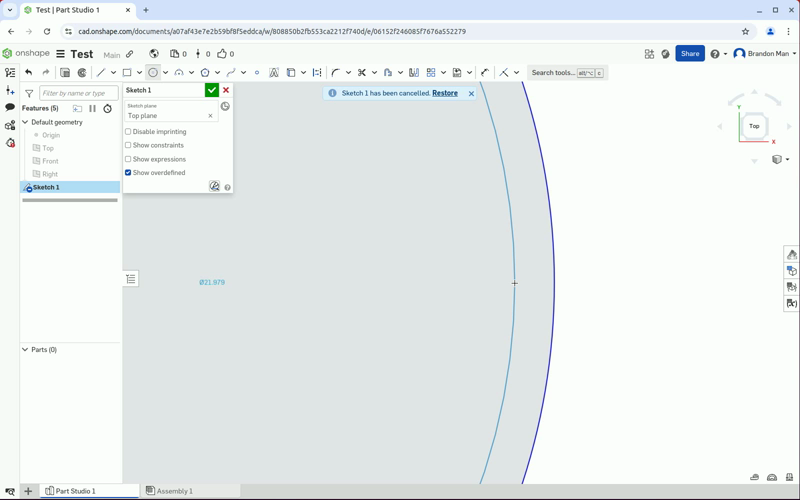
scroll(-6)
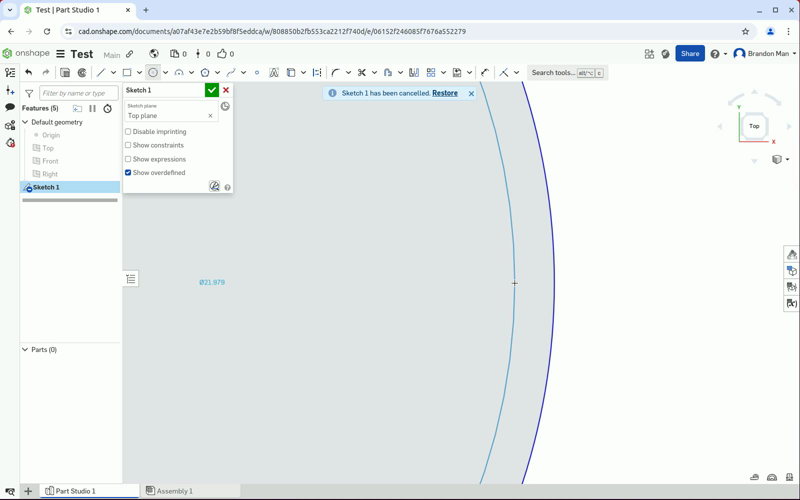
scroll(-6)
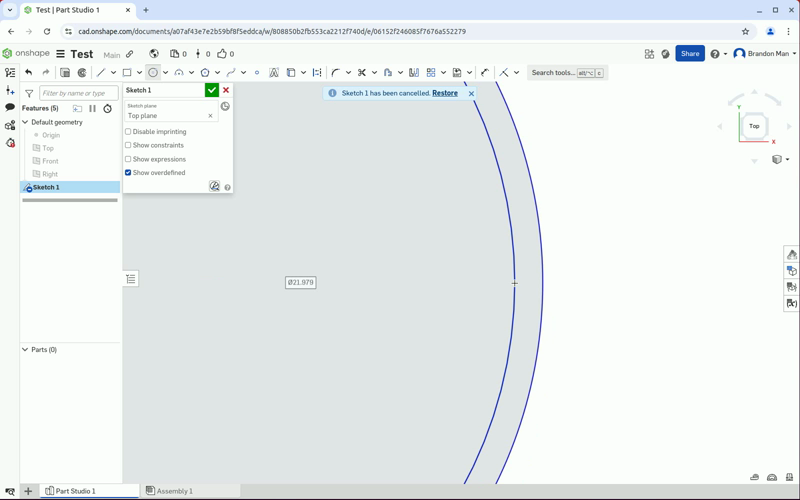
scroll(-6)
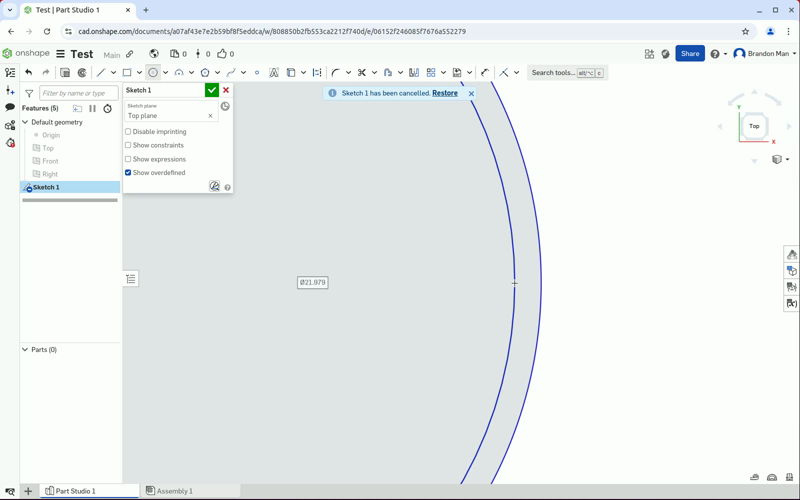
scroll(-6)
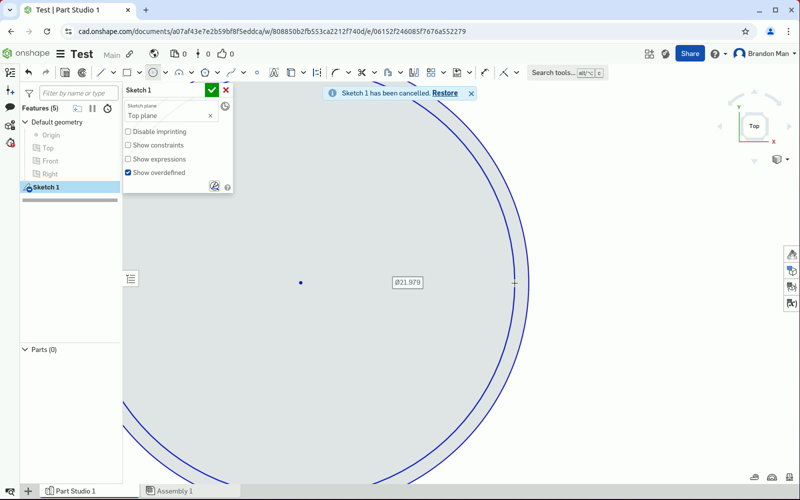
scroll(-6)
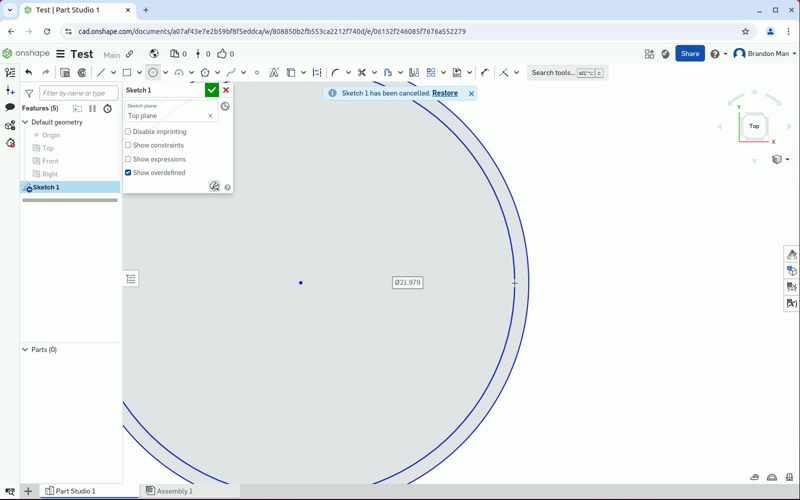
scroll(-6)
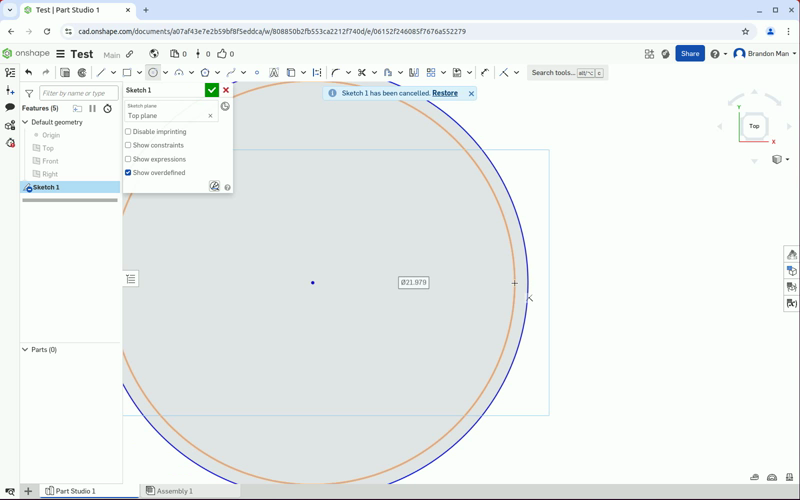
scroll(-6)
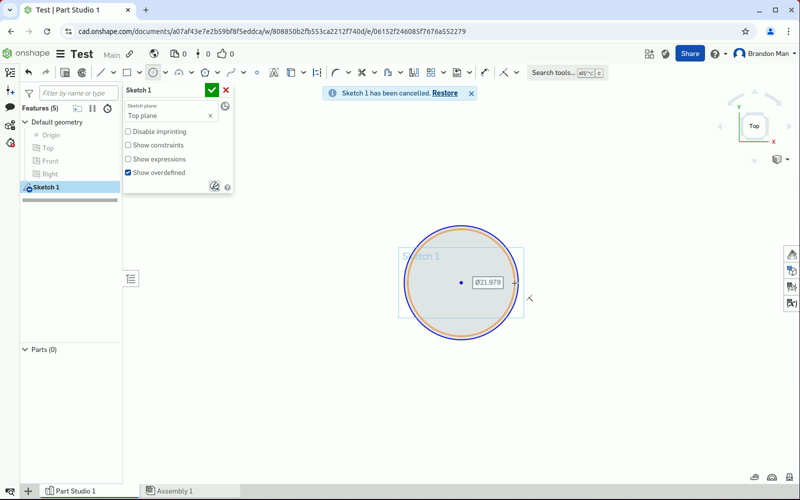
key(esc)
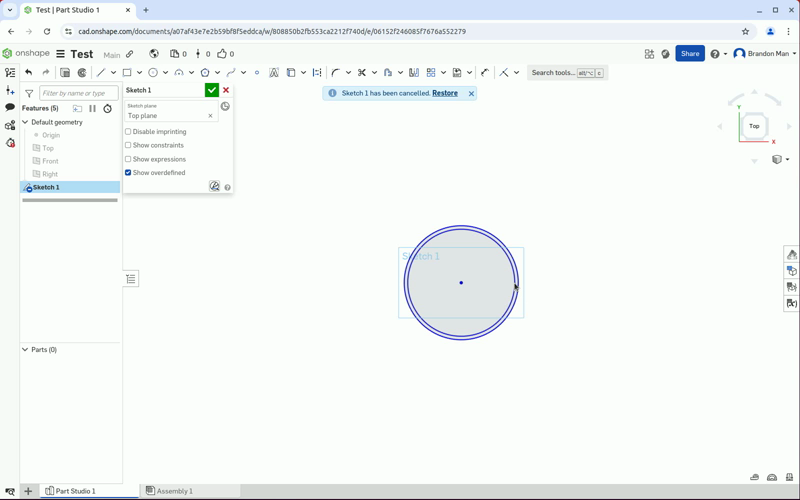
mouse_move(517, 280)
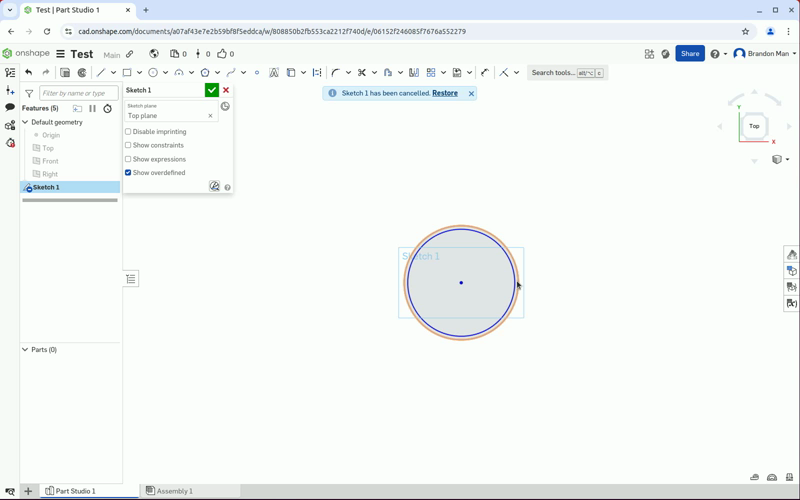
scroll(6)
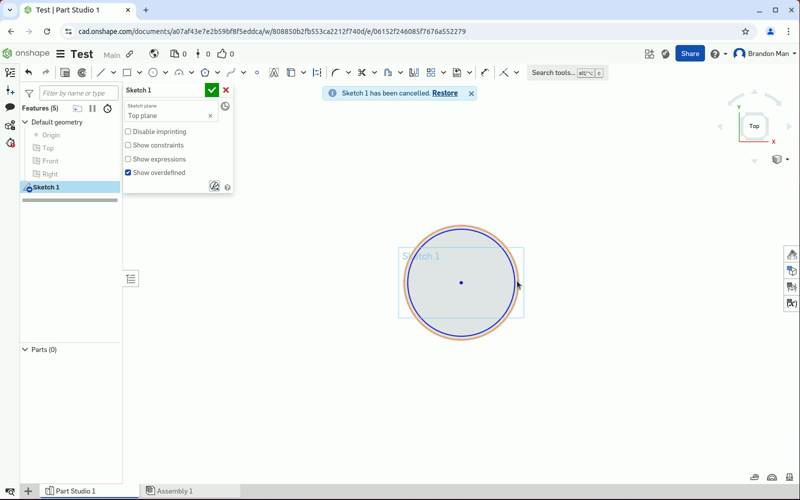
scroll(6)
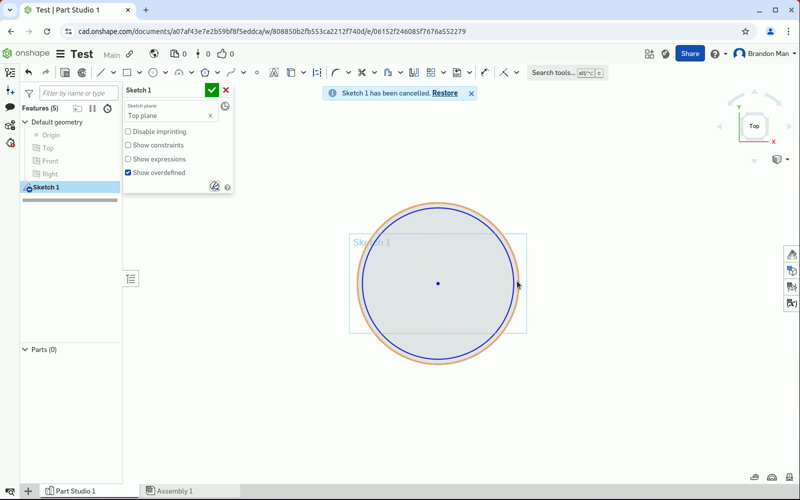
scroll(6)
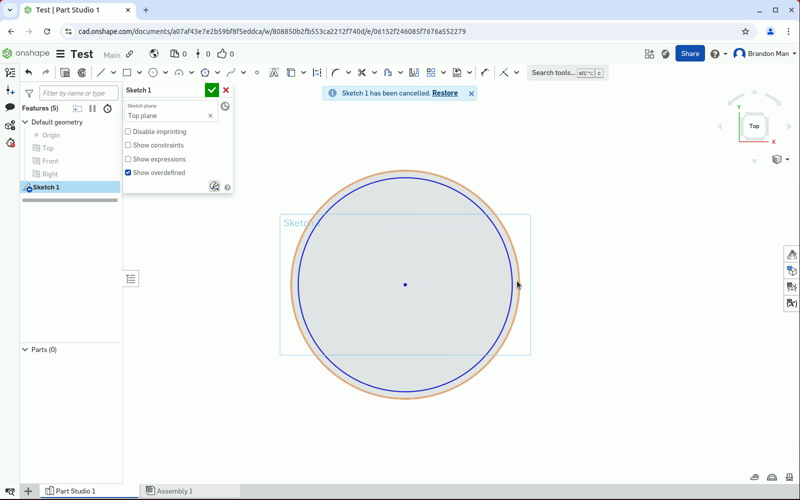
scroll(6)
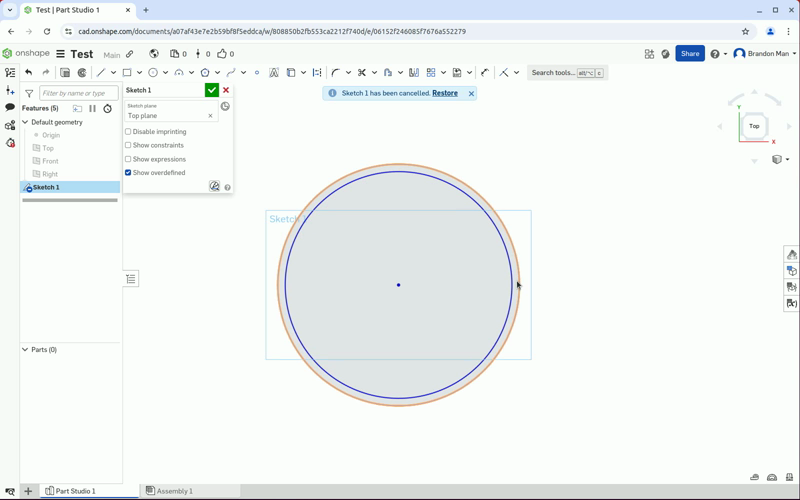
scroll(6)
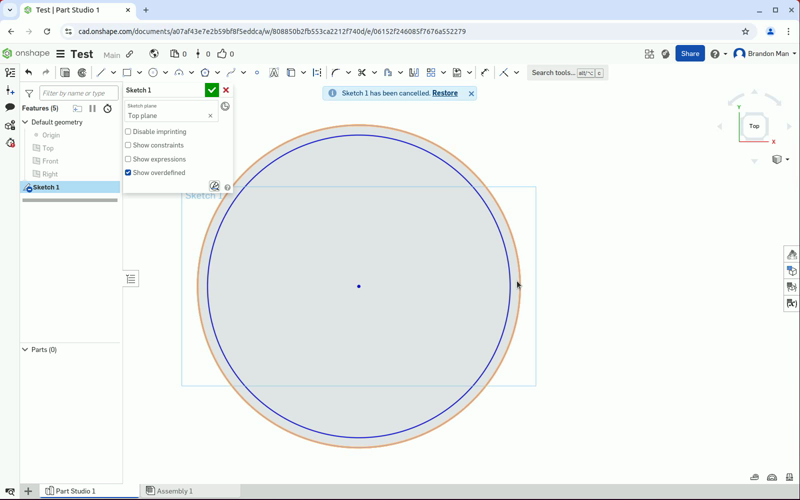
scroll(6)
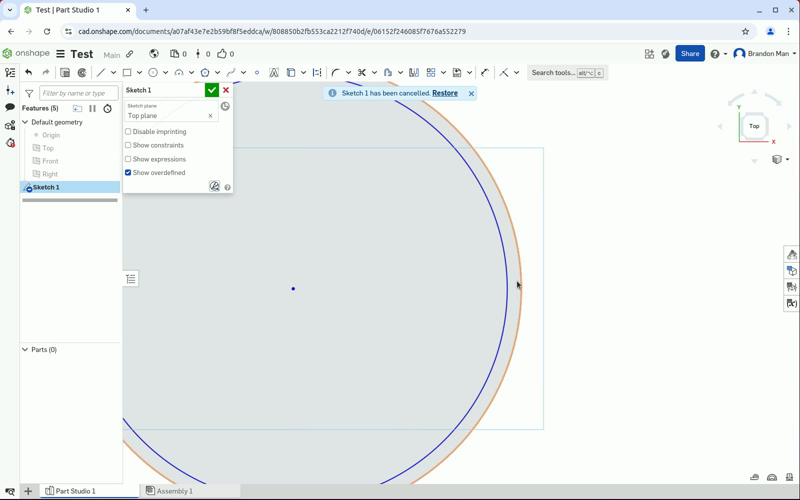
scroll(6)
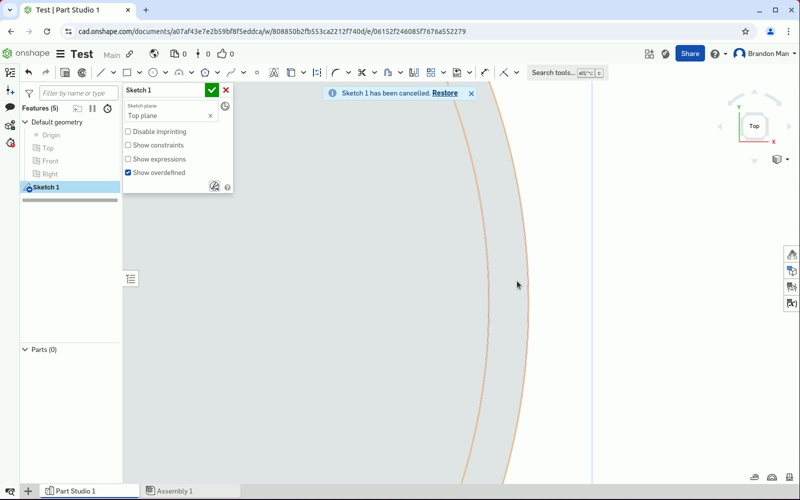
click(517, 280)
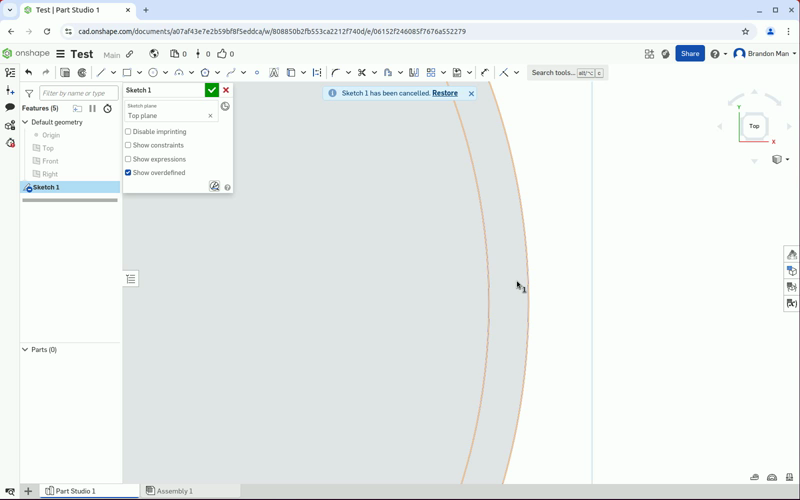
scroll(-6)
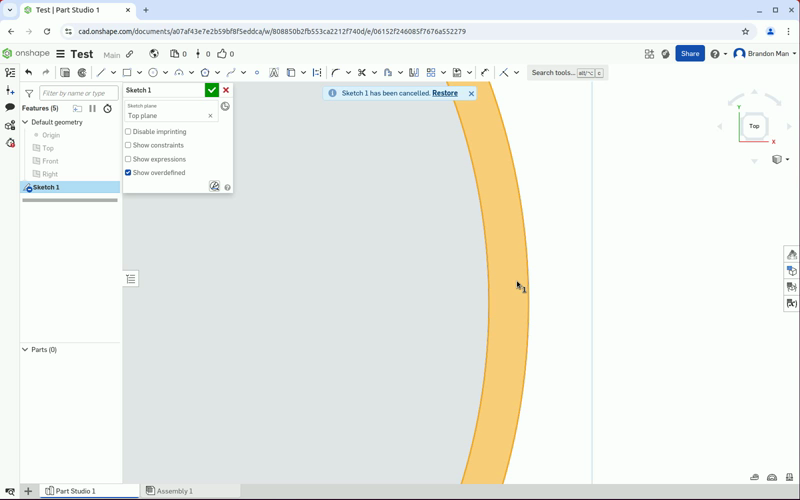
scroll(-6)
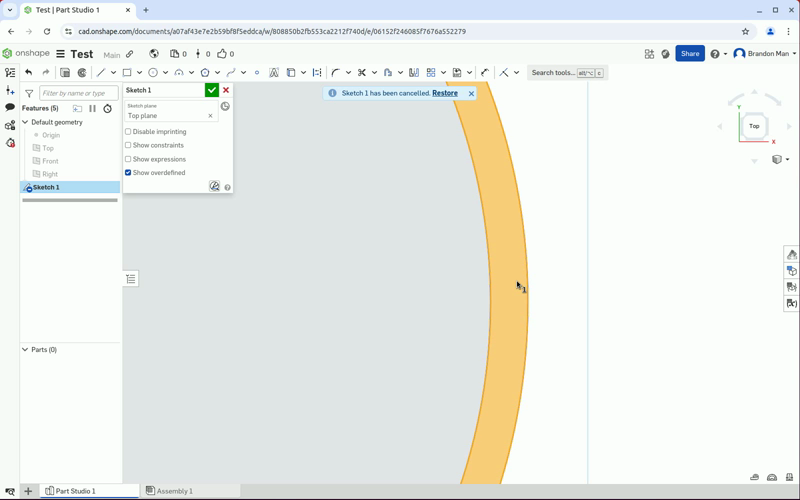
scroll(-6)
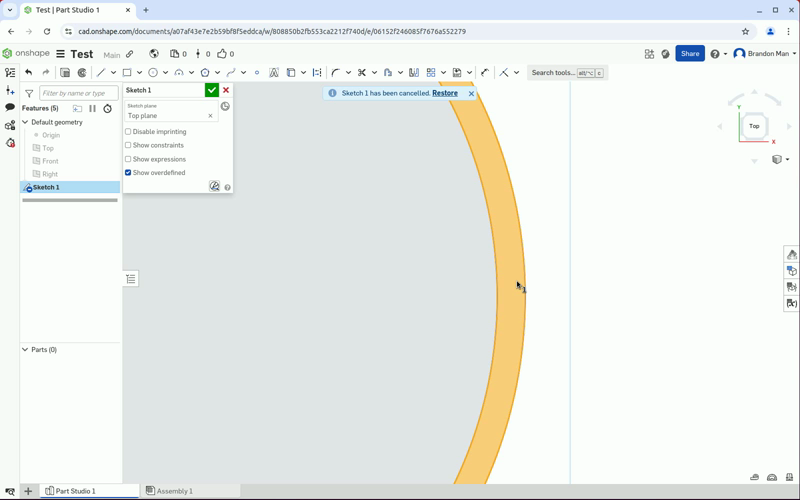
scroll(-6)
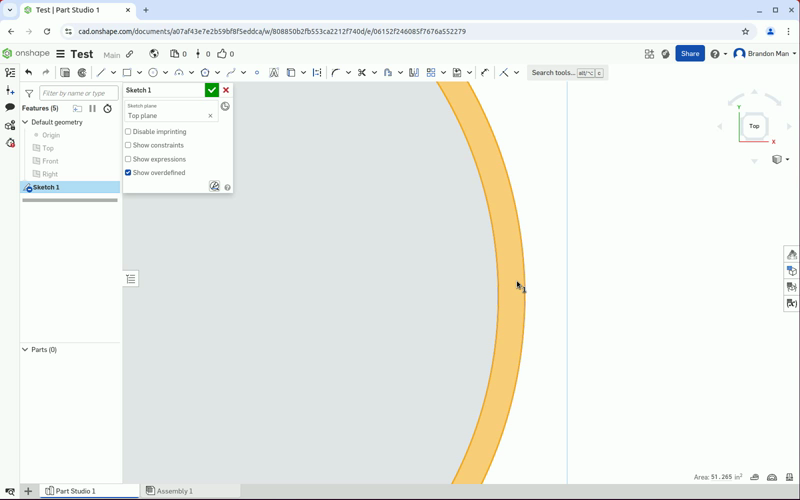
scroll(-6)
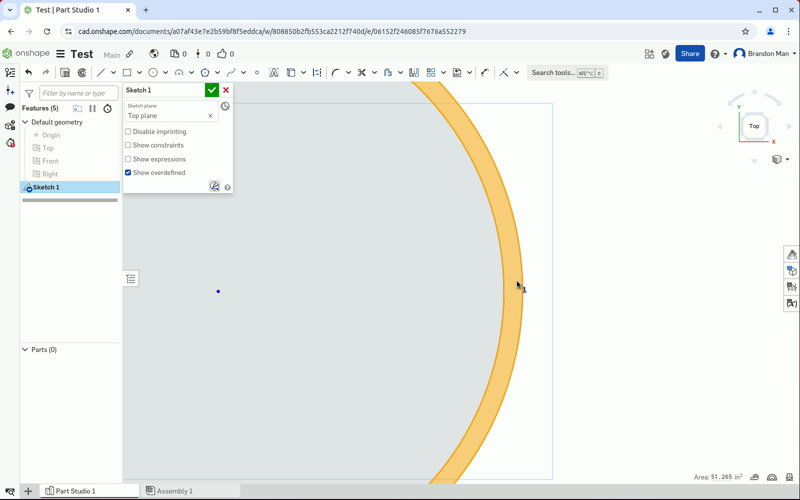
scroll(-6)
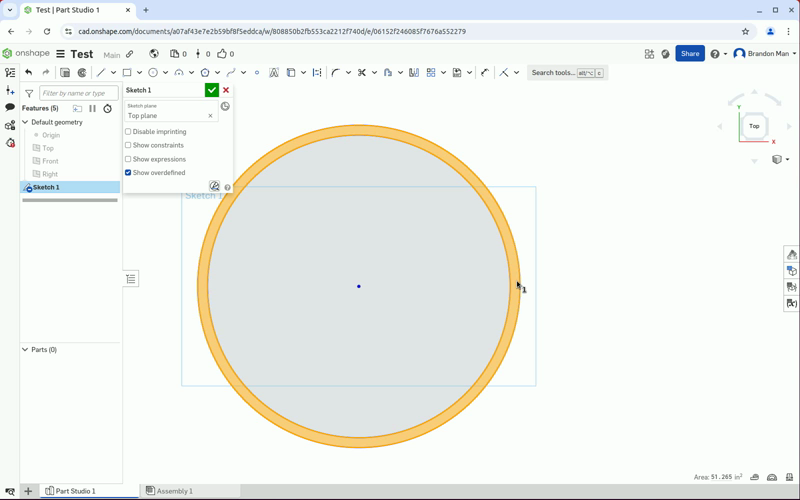
scroll(-6)
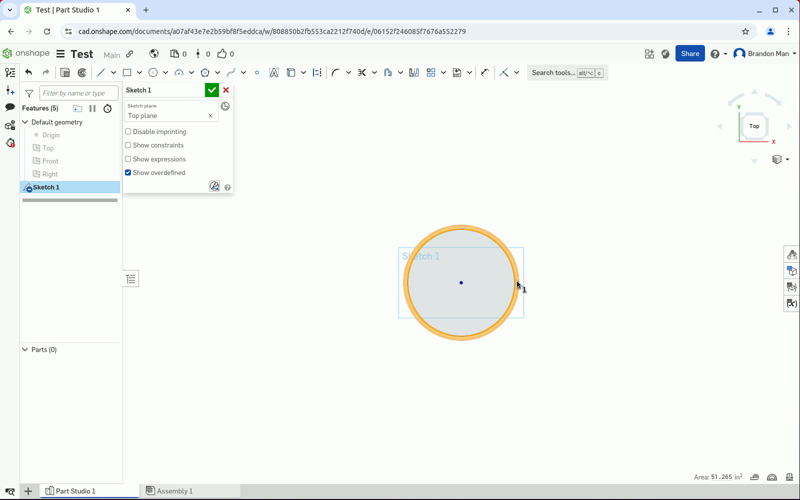
mouse_move(73, 352)
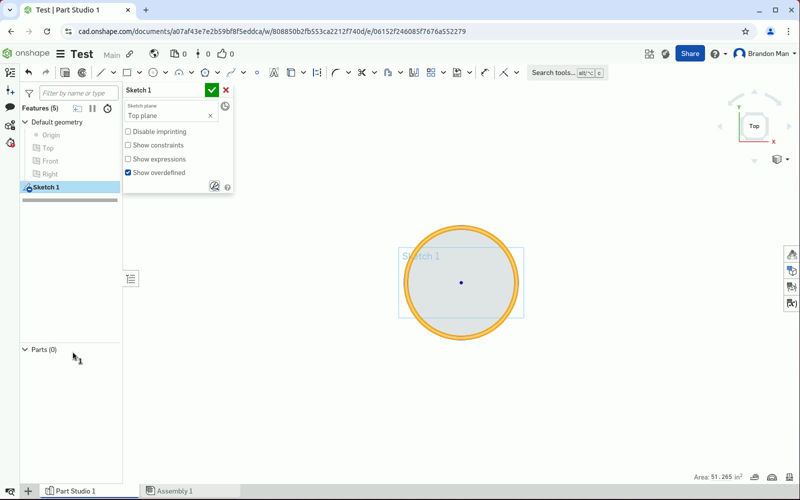
key(shift+y)
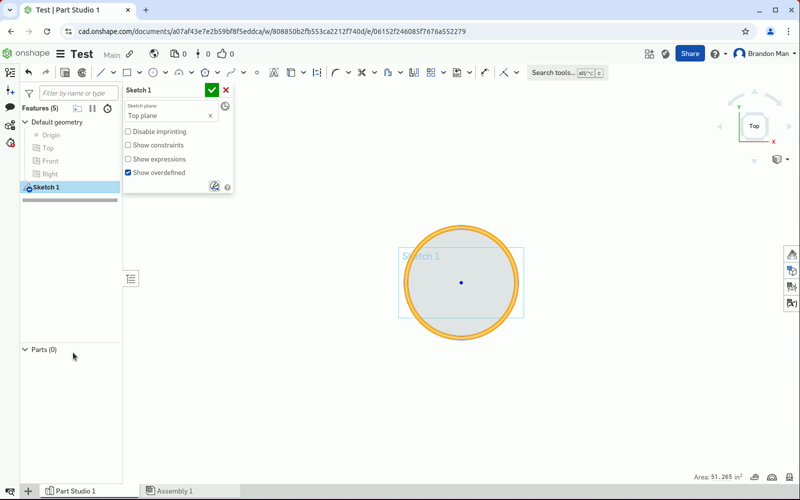
key(shift+e)
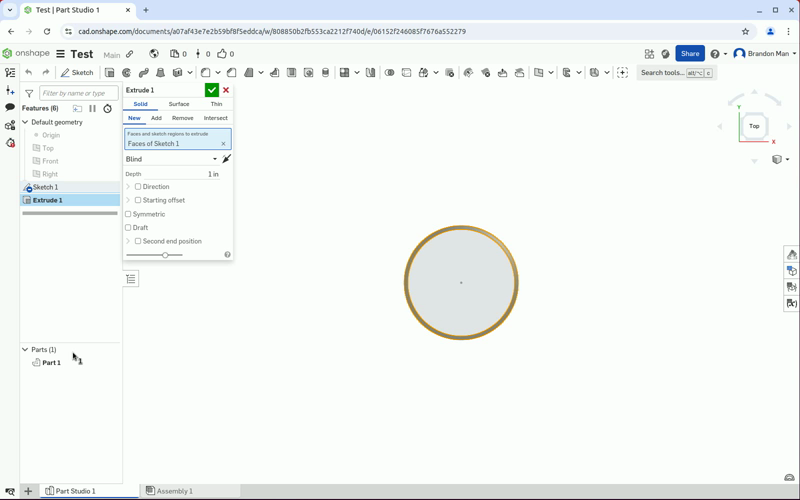
mouse_move(143, 106)
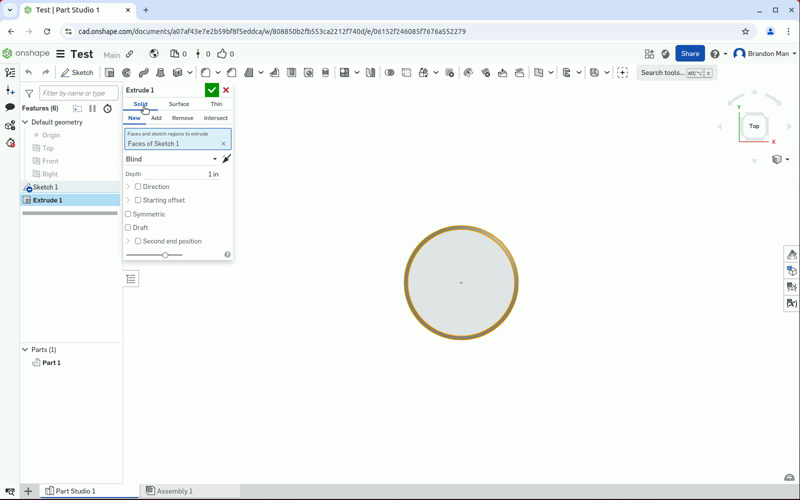
click(143, 106)
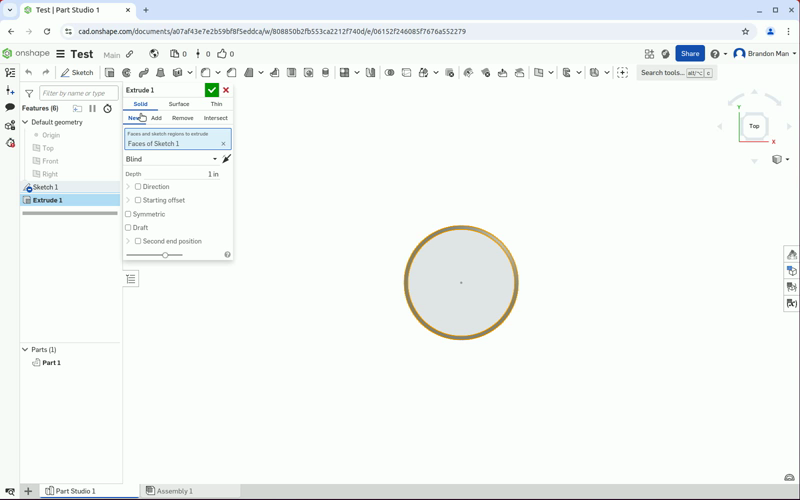
mouse_move(137, 120)
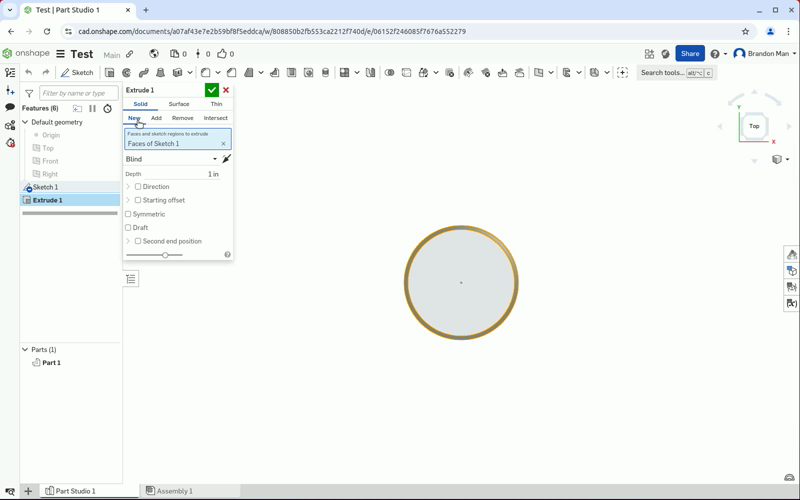
click(137, 120)
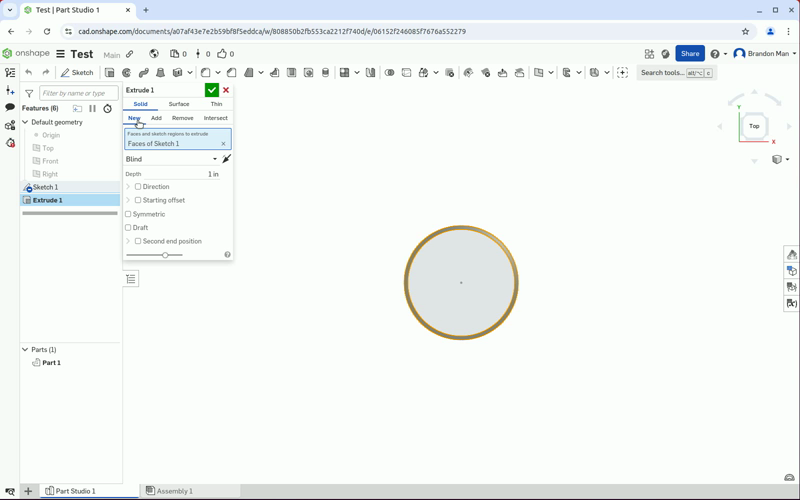
key(tab, 4)
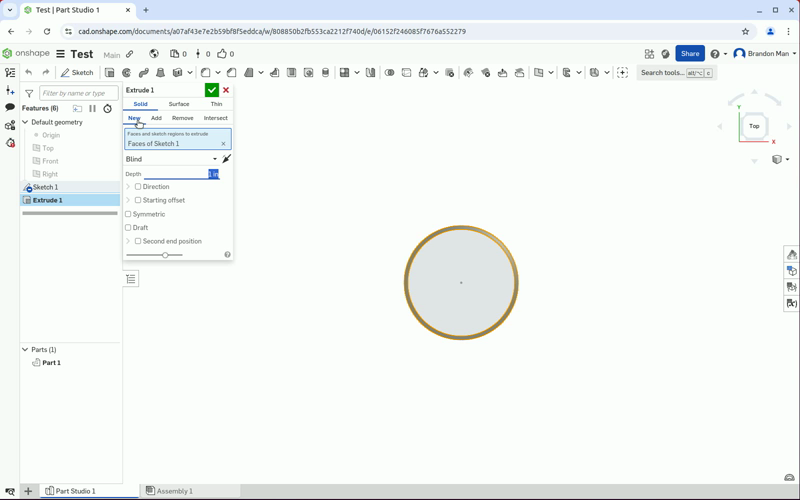
text(23.108)
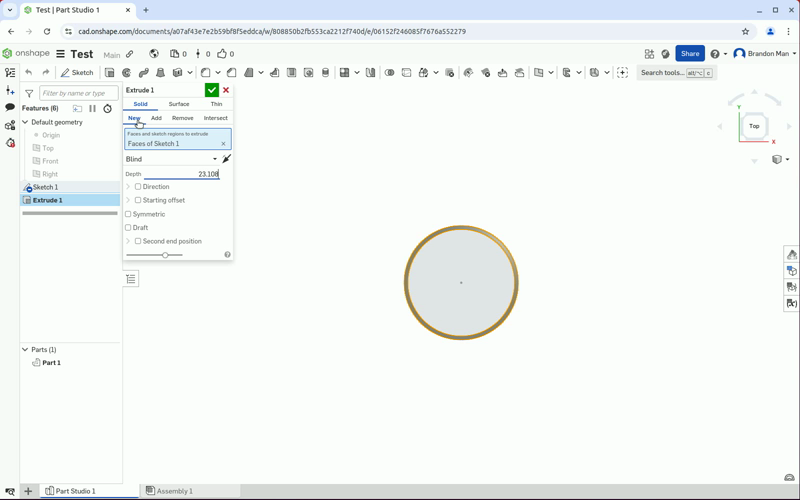
key(enter)
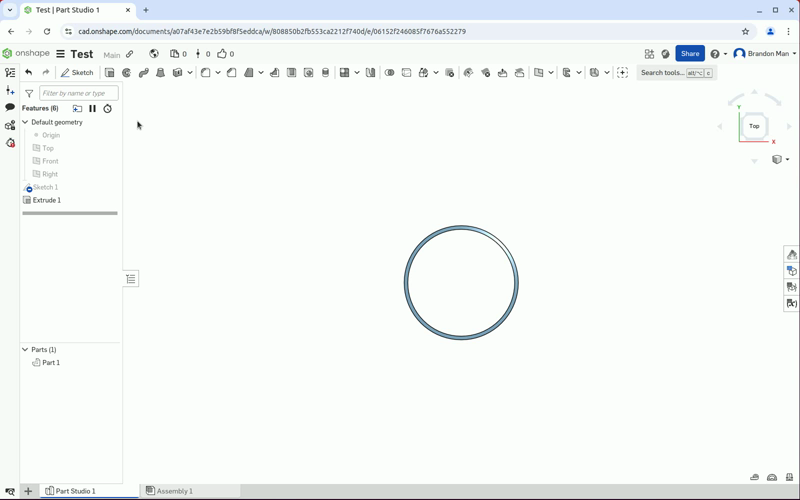
key(shift+h)
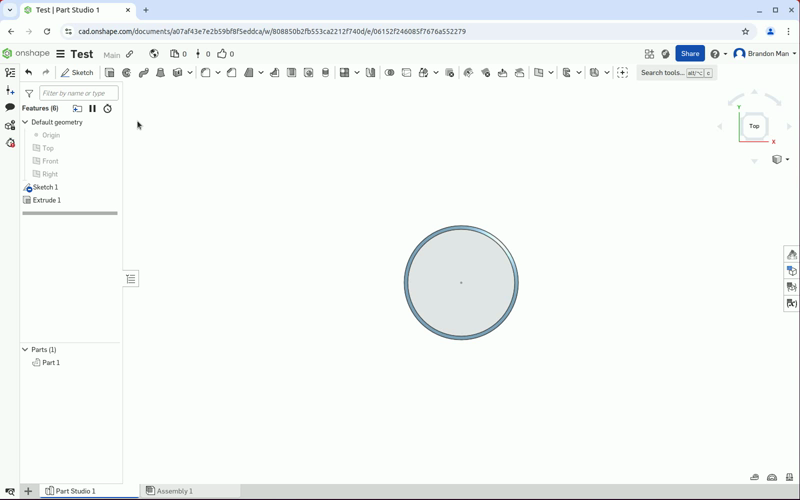
key(shift+h)
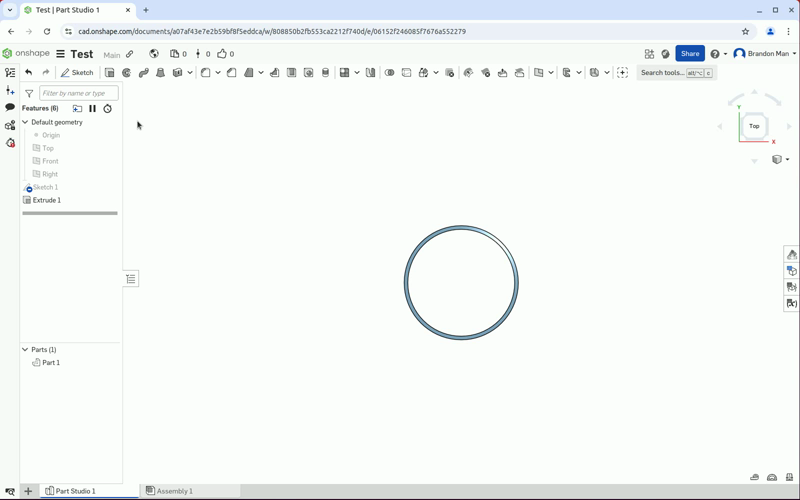
mouse_move(73, 189)
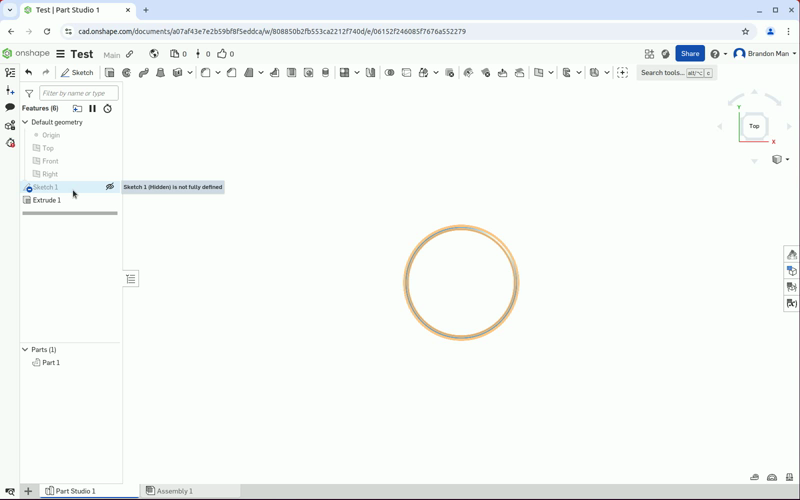
click(73, 189)
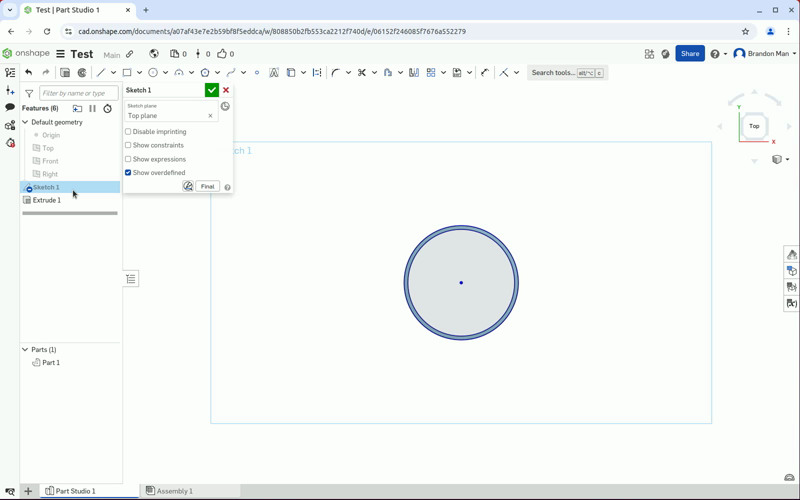
mouse_move(229, 92)
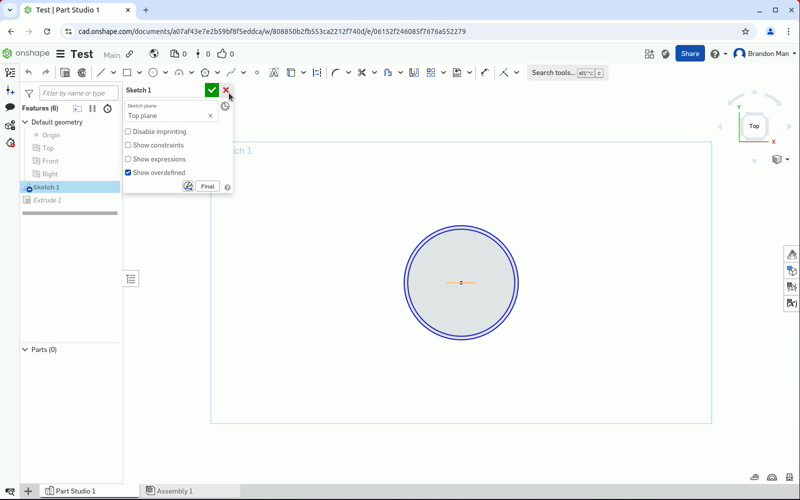
click(229, 92)
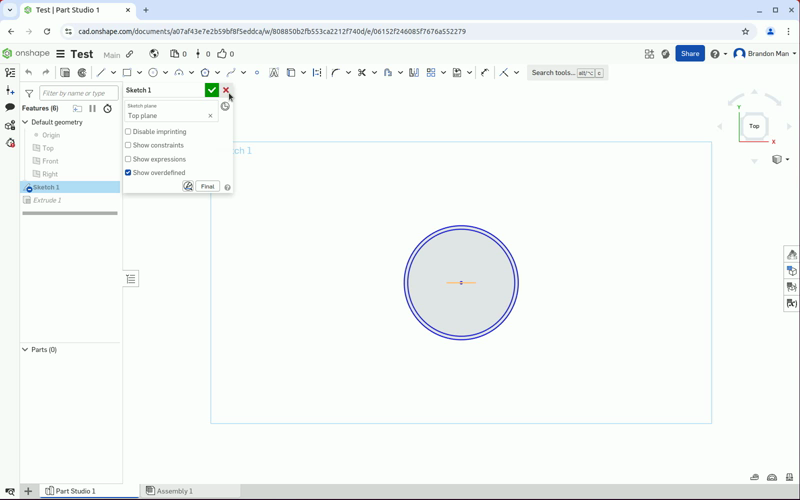
key(shift+s)
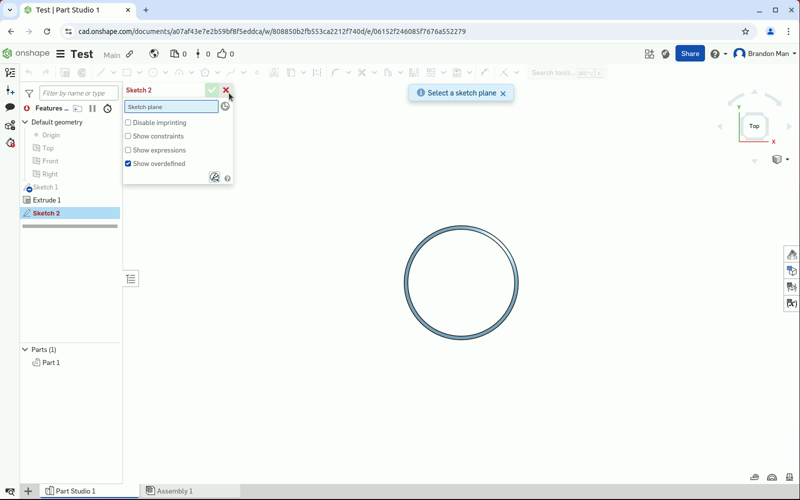
mouse_move(73, 150)
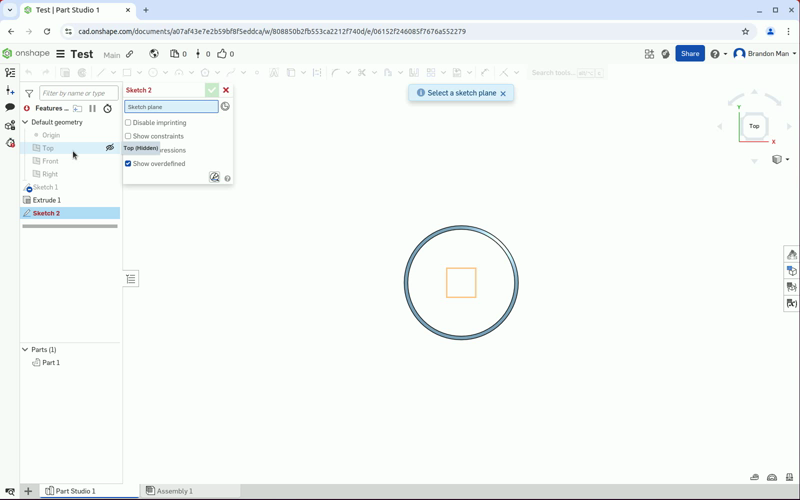
click(73, 150)
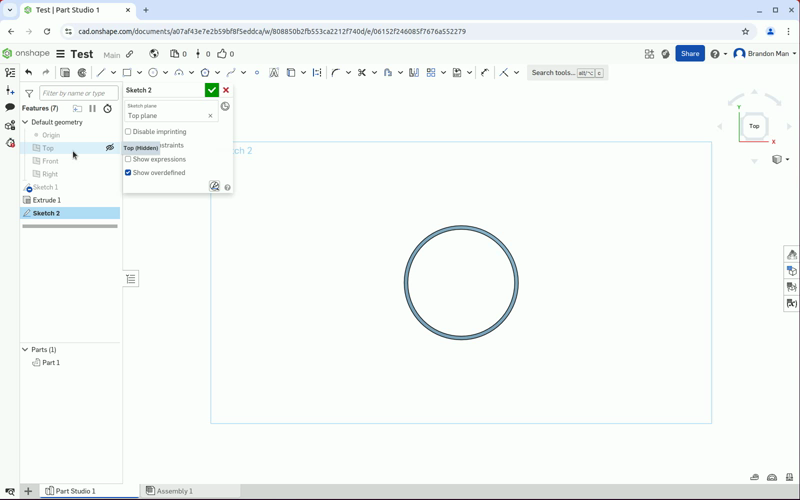
mouse_move(73, 352)
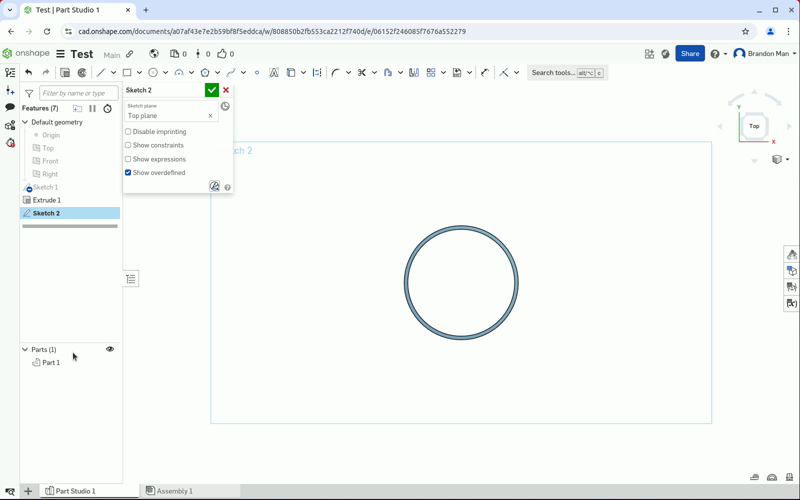
key(y)
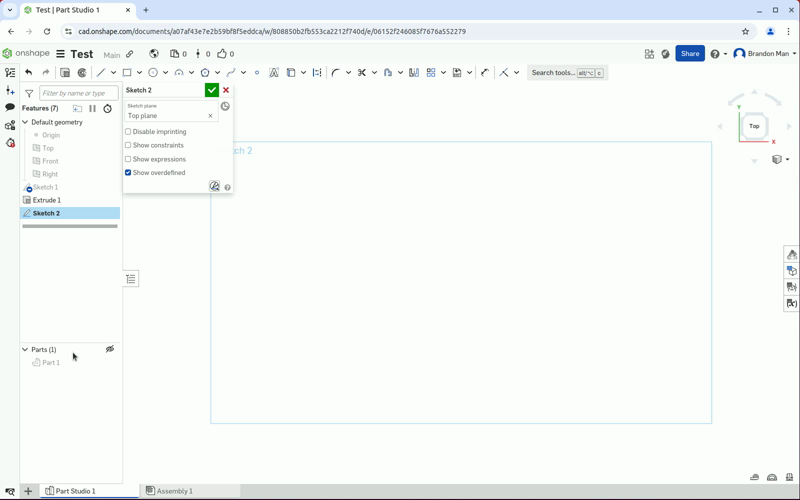
key(c)
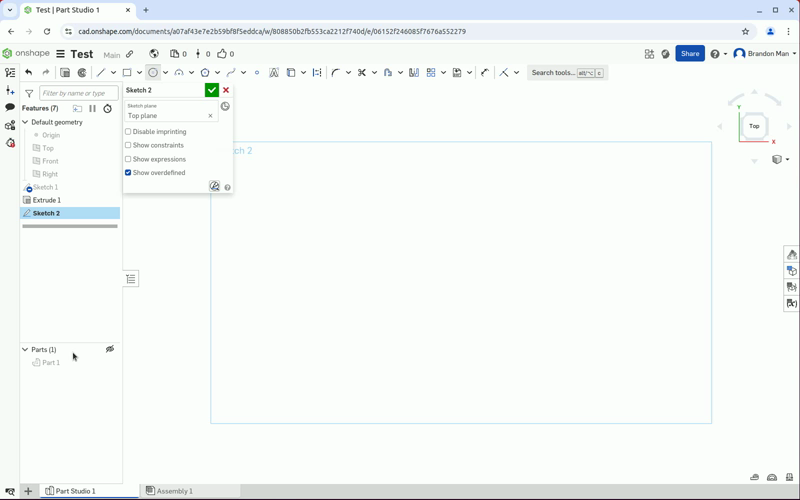
key_down(shift)
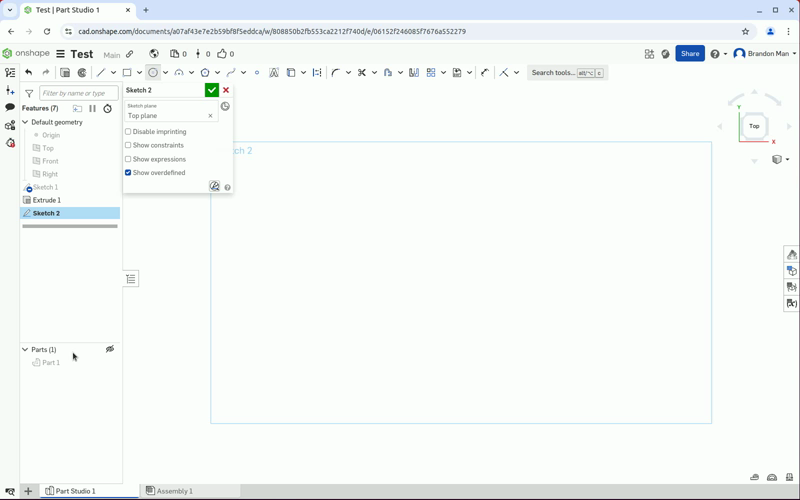
mouse_move(461, 282)
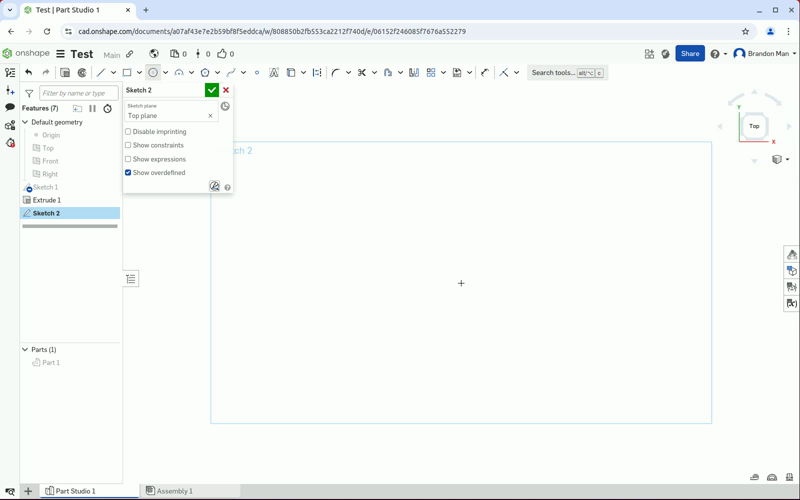
click(461, 282)
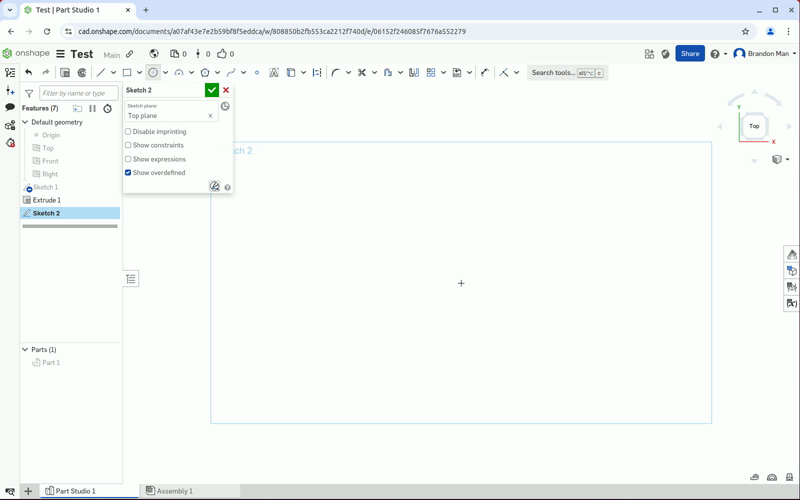
key_up(shift)
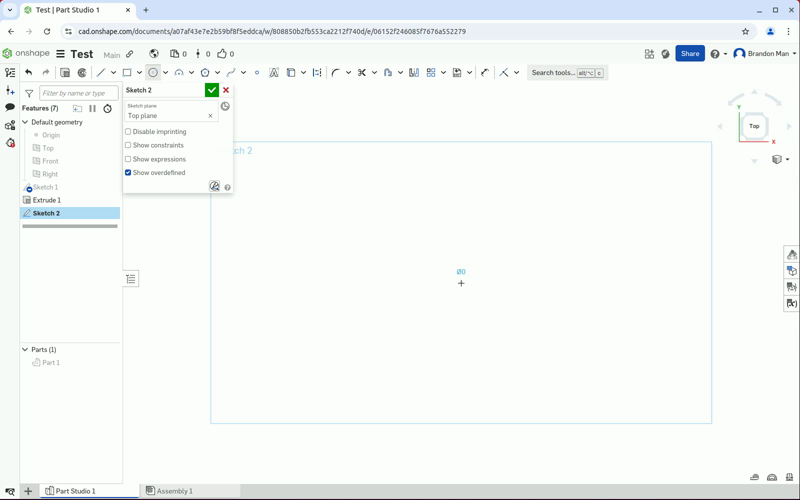
mouse_move(525, 282)
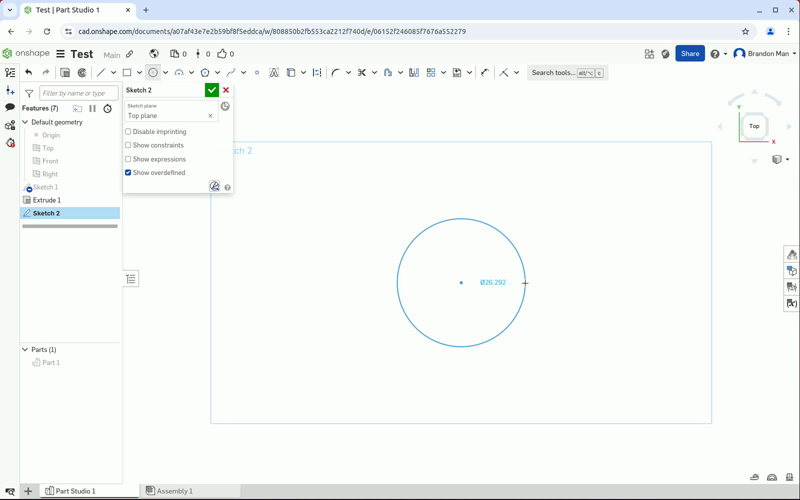
click(525, 282)
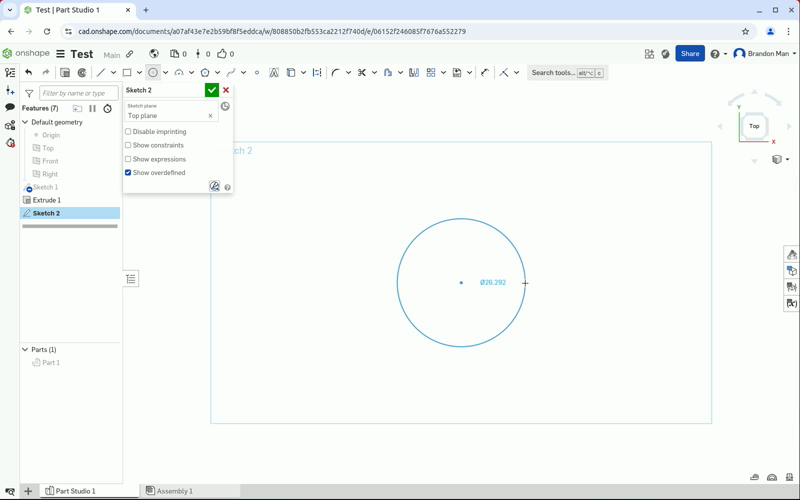
key(esc)
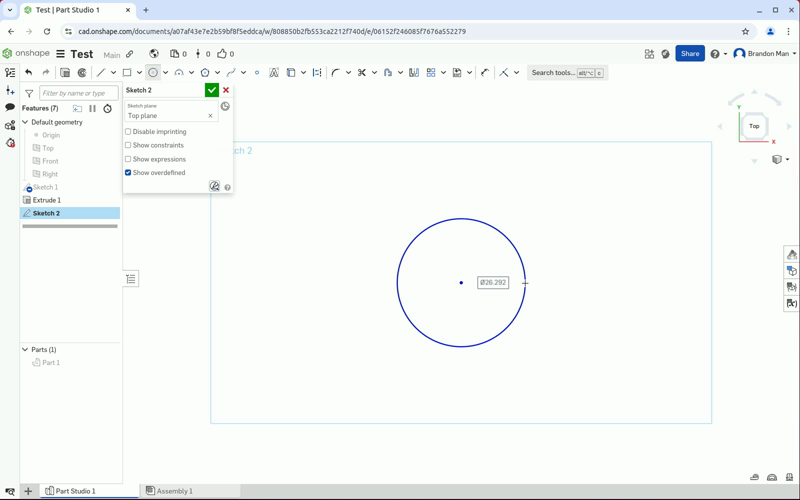
mouse_move(463, 326)
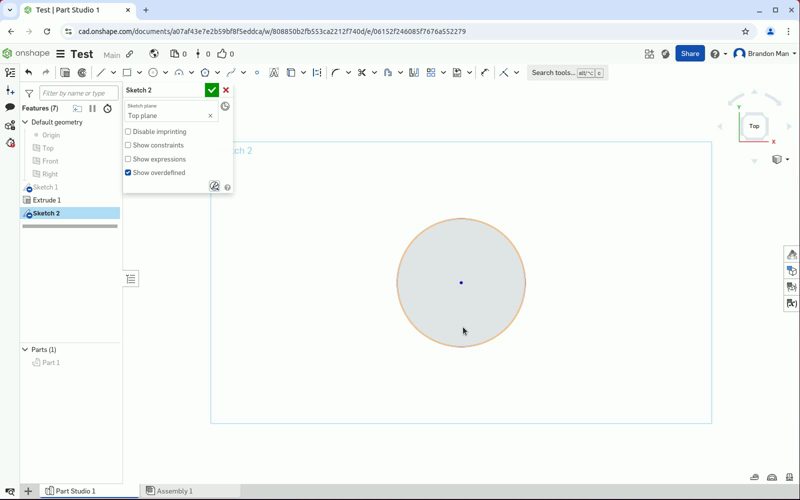
click(463, 326)
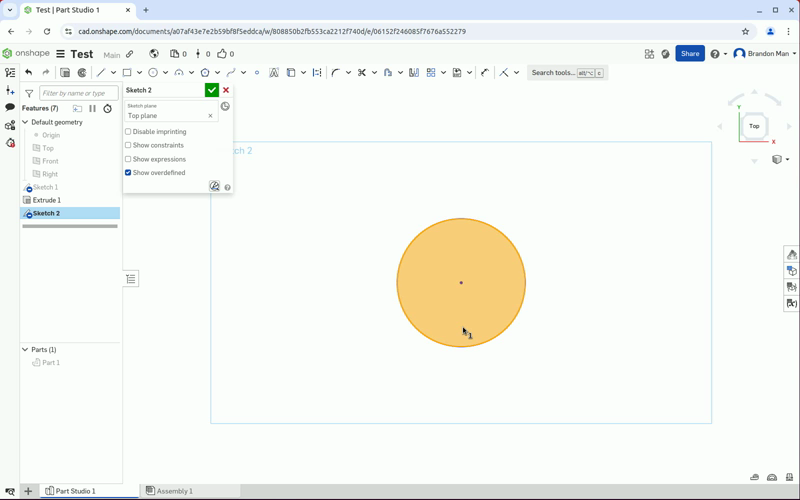
mouse_move(73, 352)
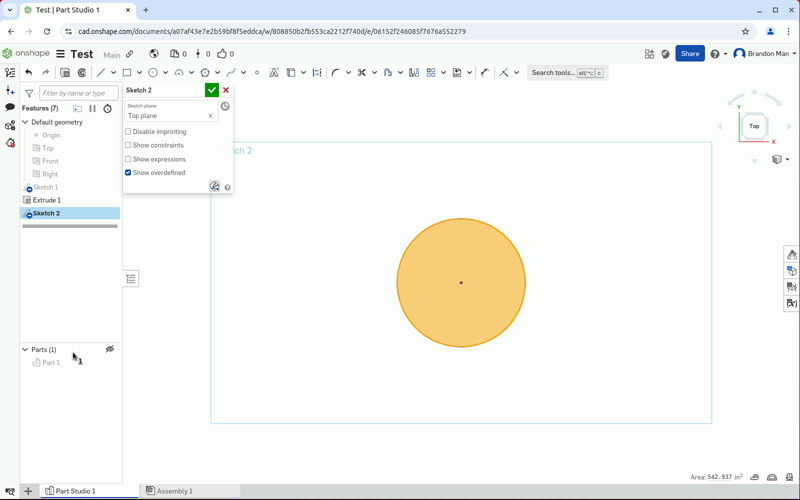
key(shift+y)
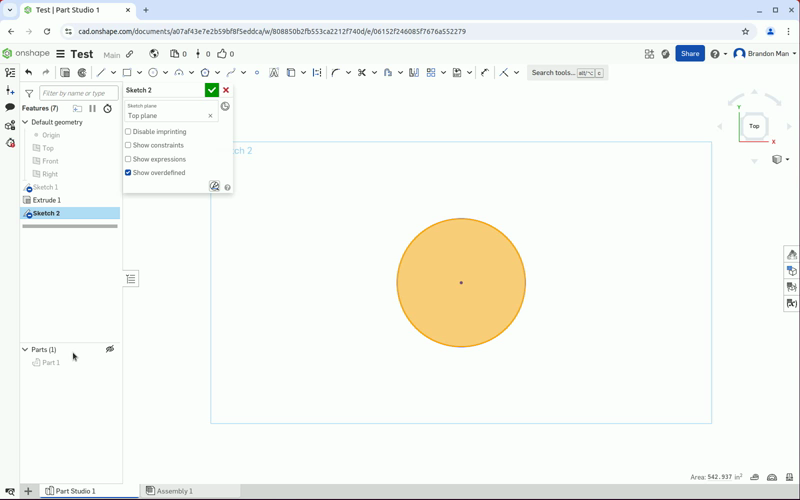
key(shift+e)
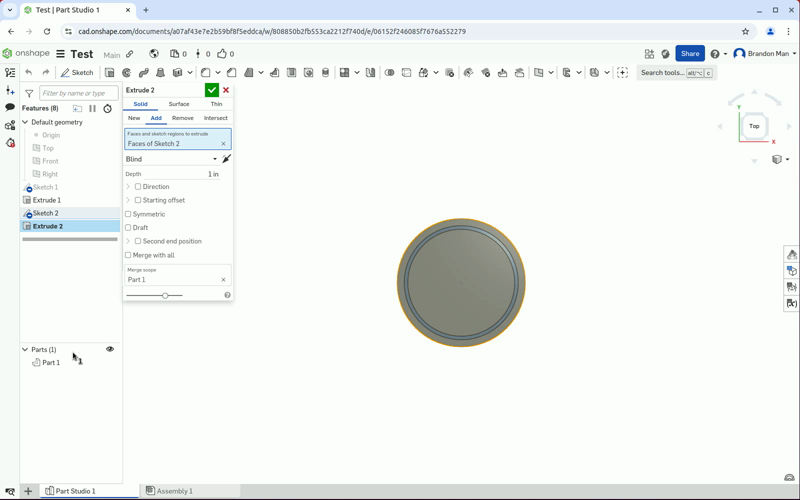
mouse_move(143, 106)
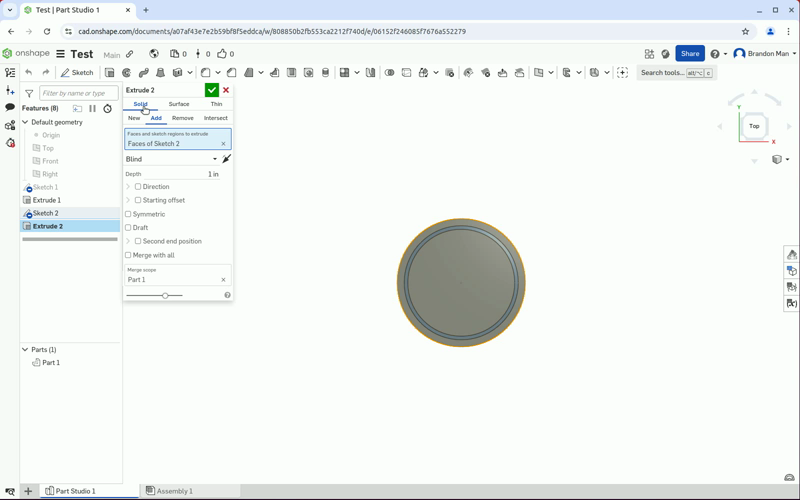
click(143, 106)
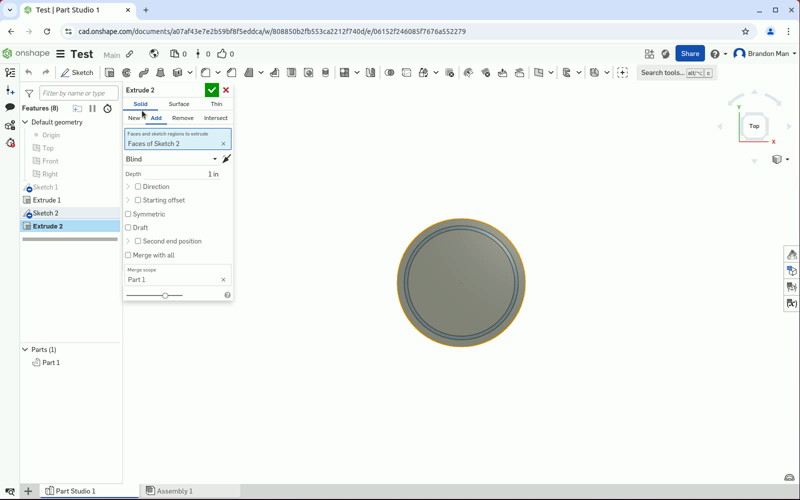
mouse_move(137, 120)
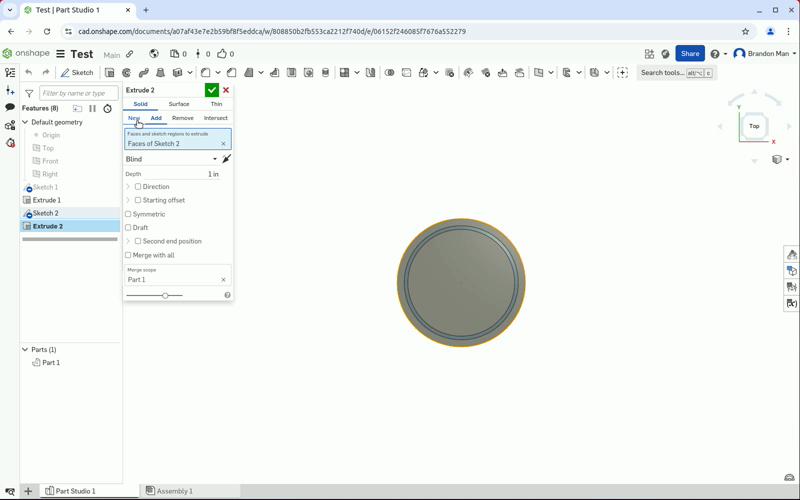
click(137, 120)
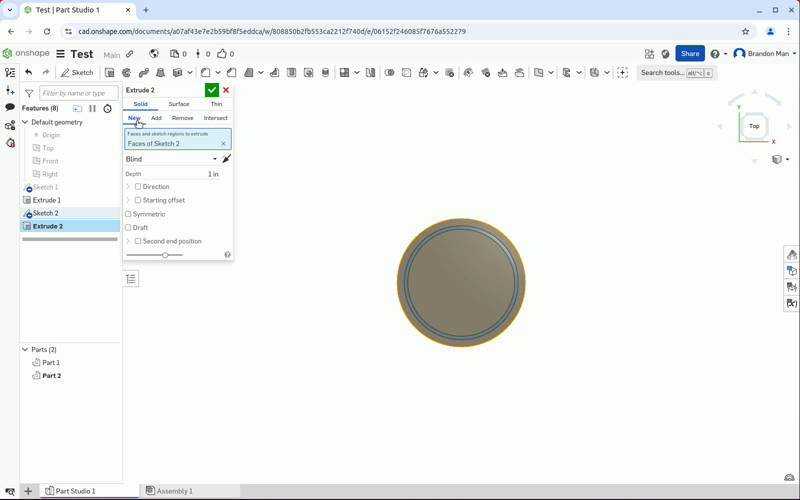
key(tab, 4)
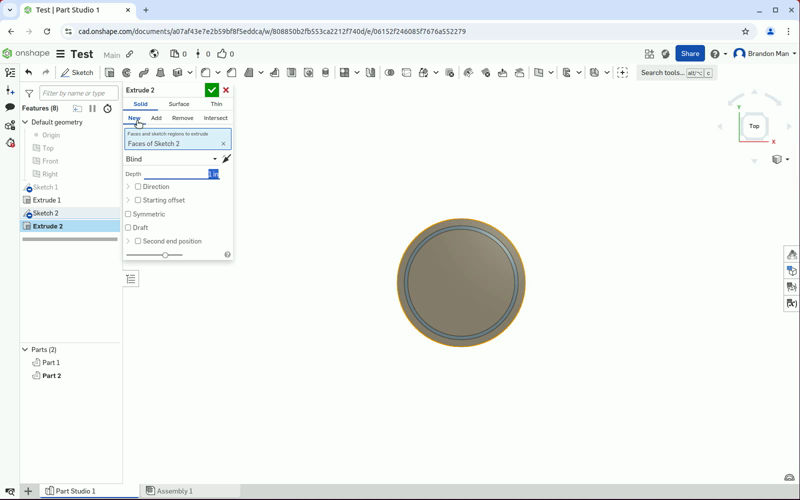
text(1.444)
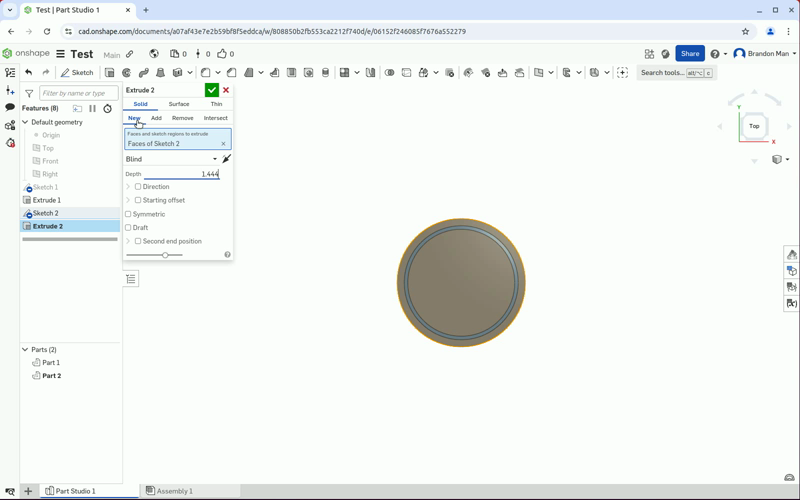
key(enter)
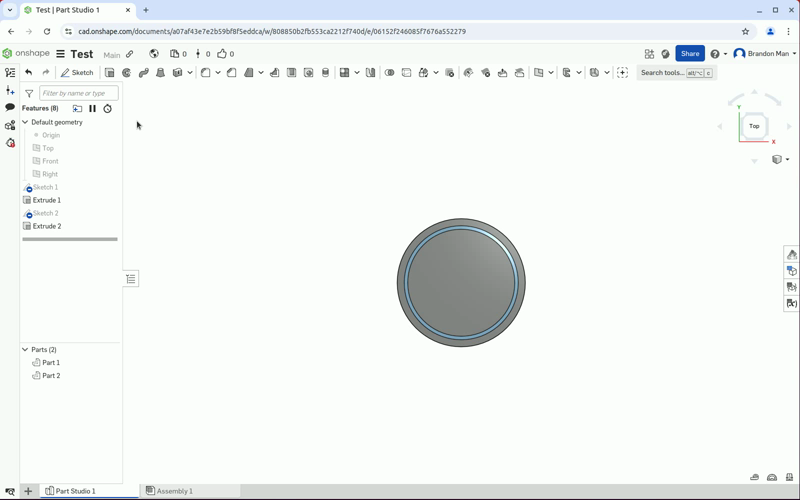
key(shift+h)
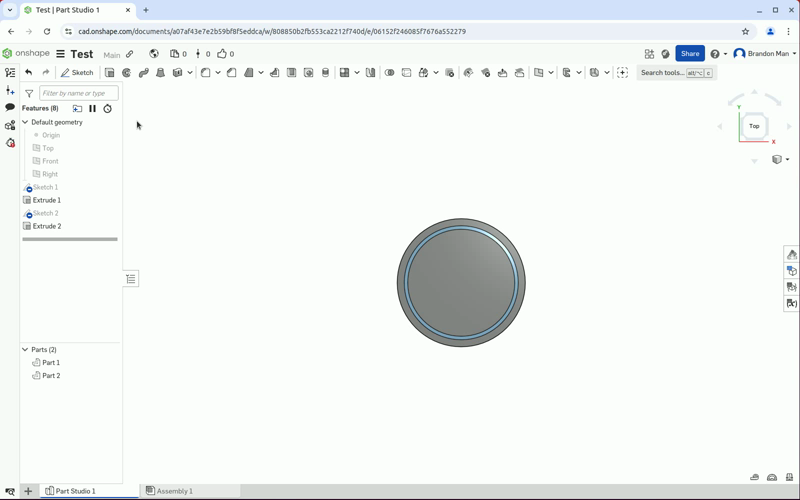
key(shift+h)
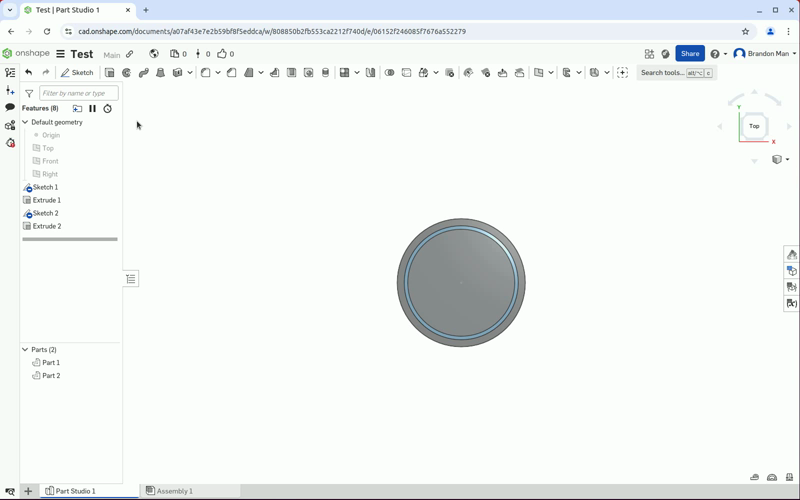
key(shift+7)
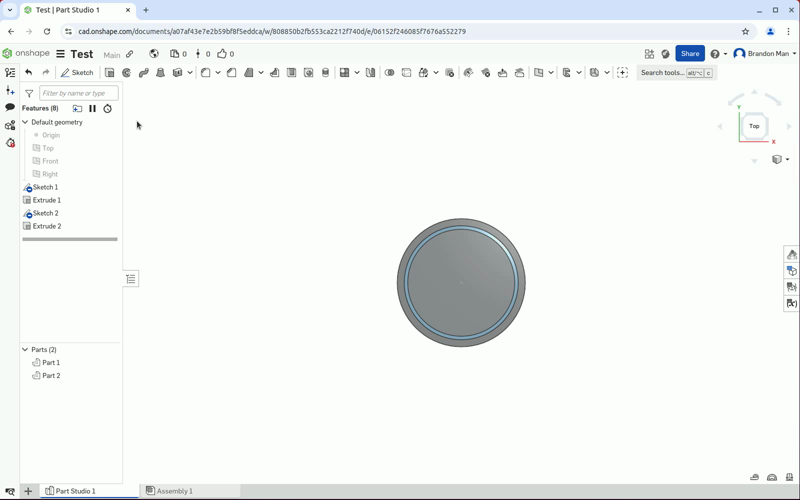
key(up, 3)
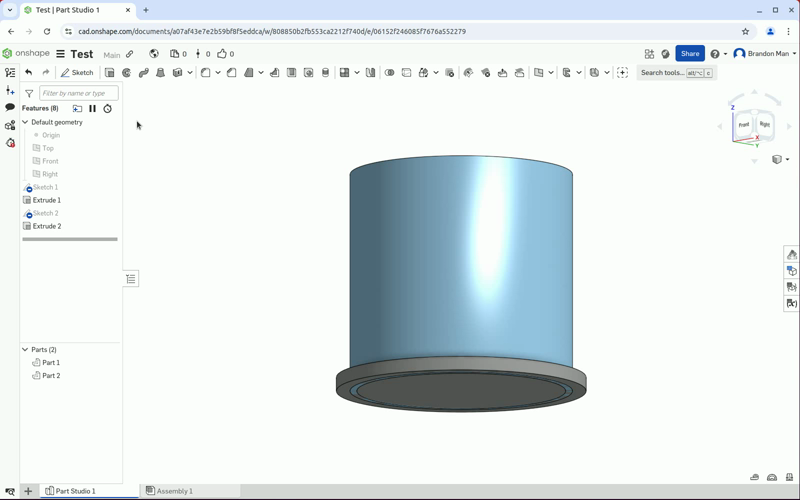
key(left, 3)
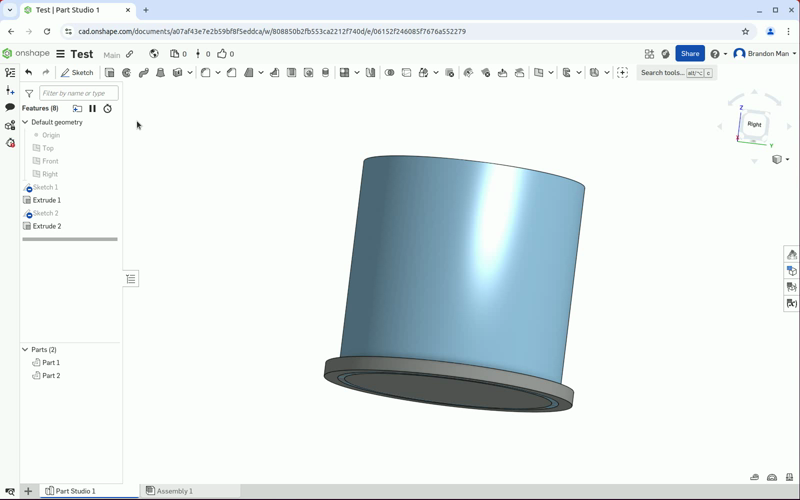
key(right, 3)
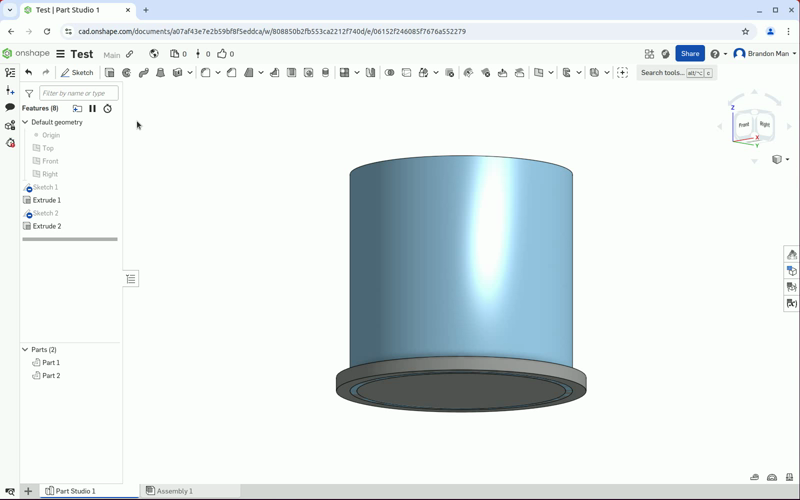
key(down, 3)
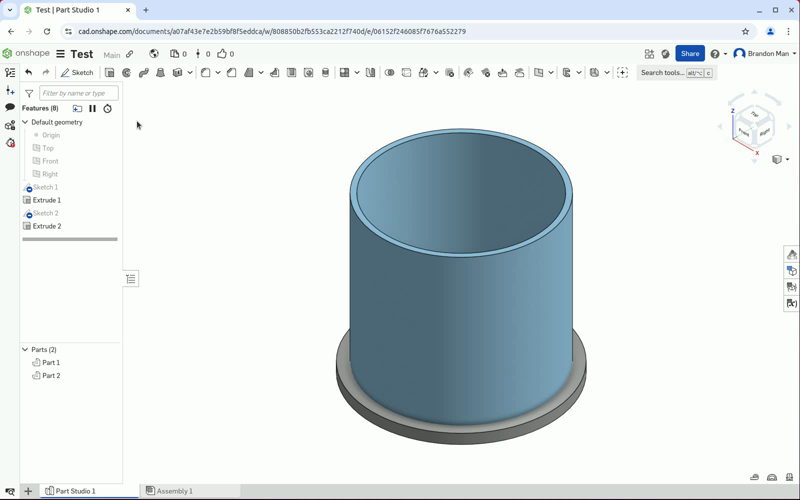
mouse_move(73, 189)
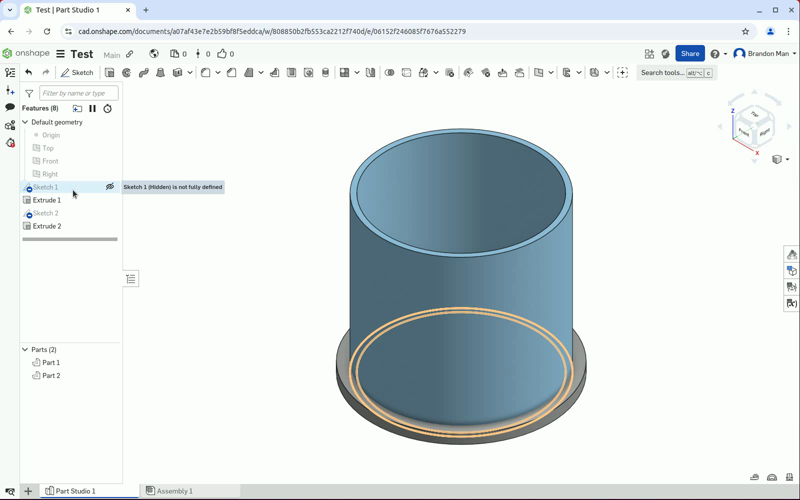
click(73, 189)